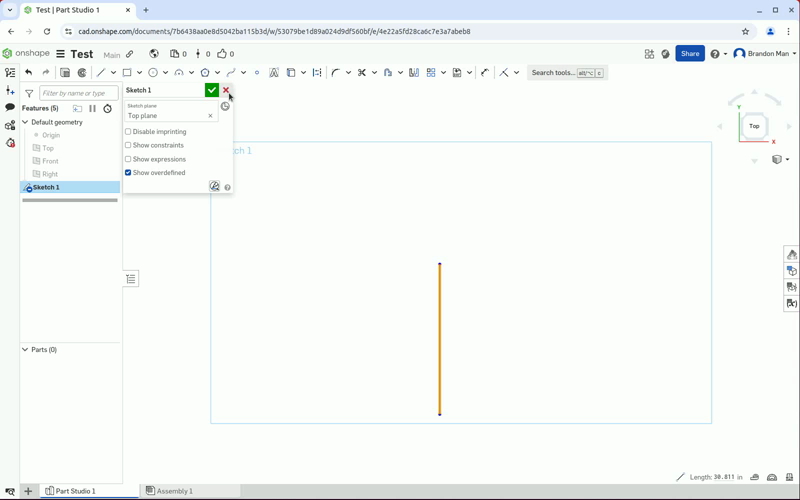
key(shift+h)
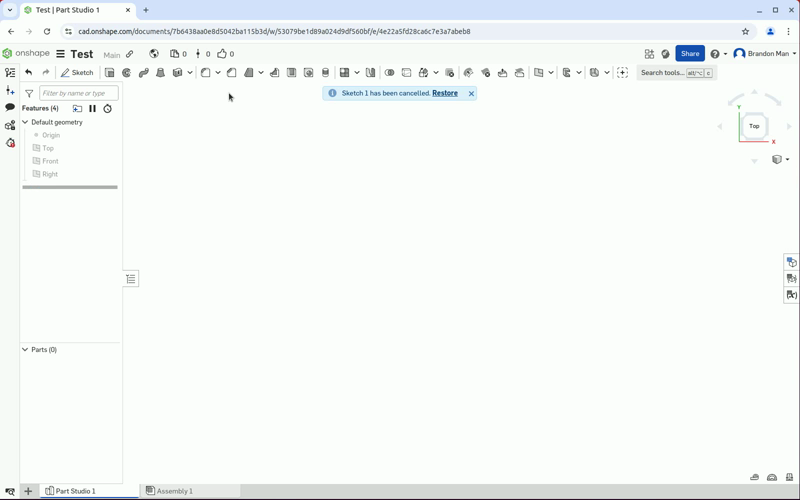
mouse_move(73, 352)
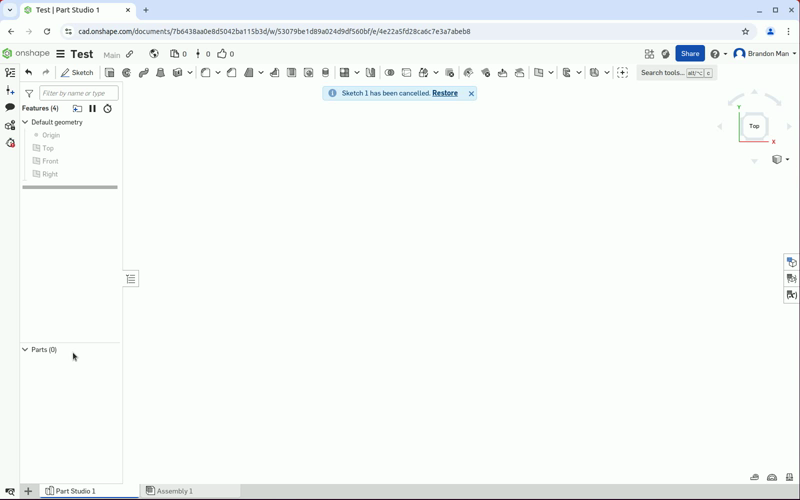
key(y)
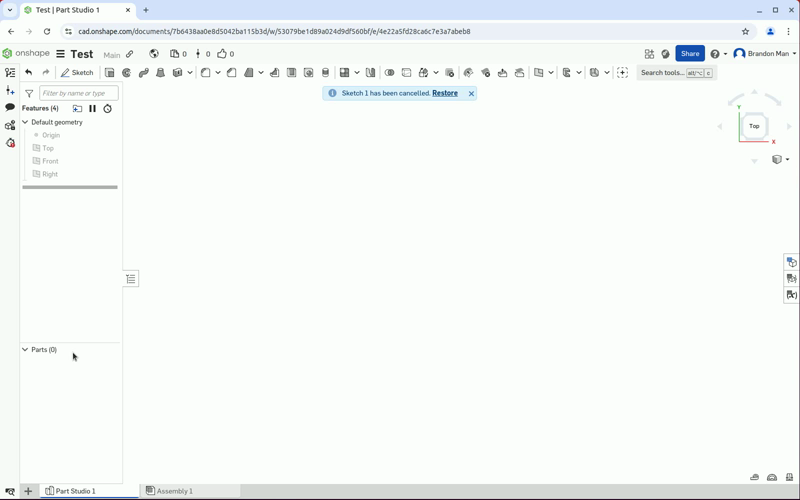
key(shift+p)
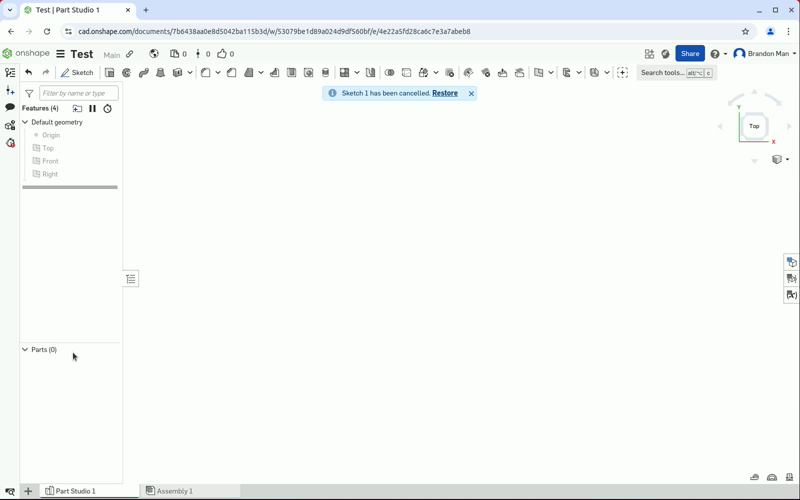
key(space)
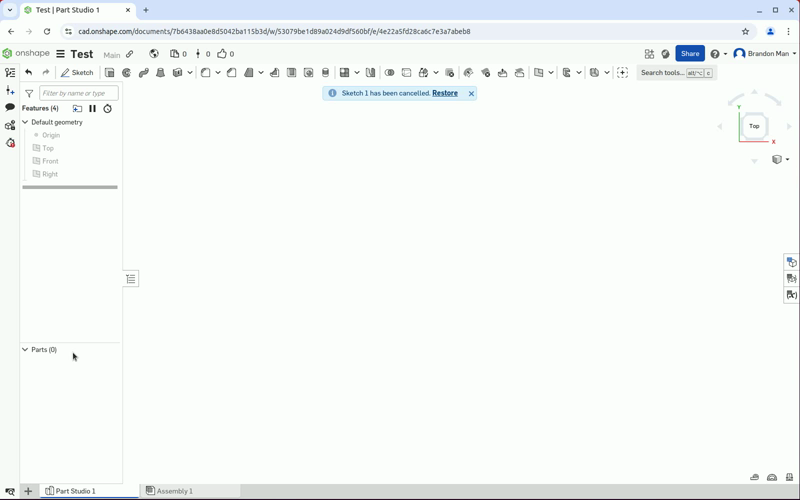
key_down(shift)
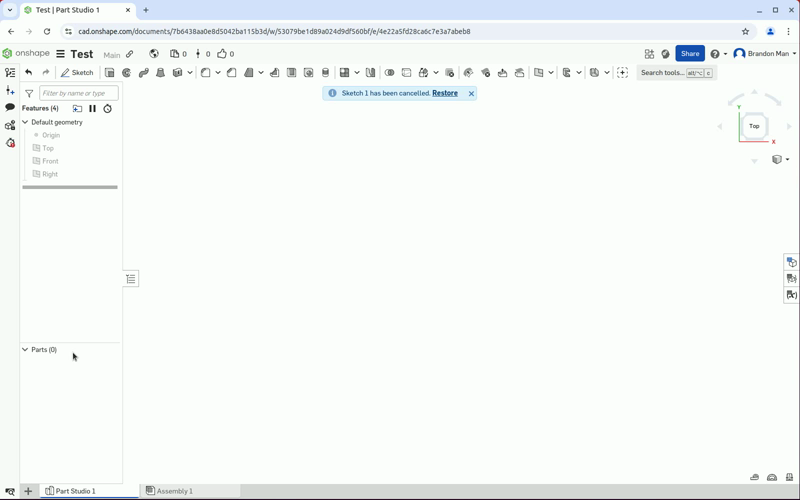
key(up)
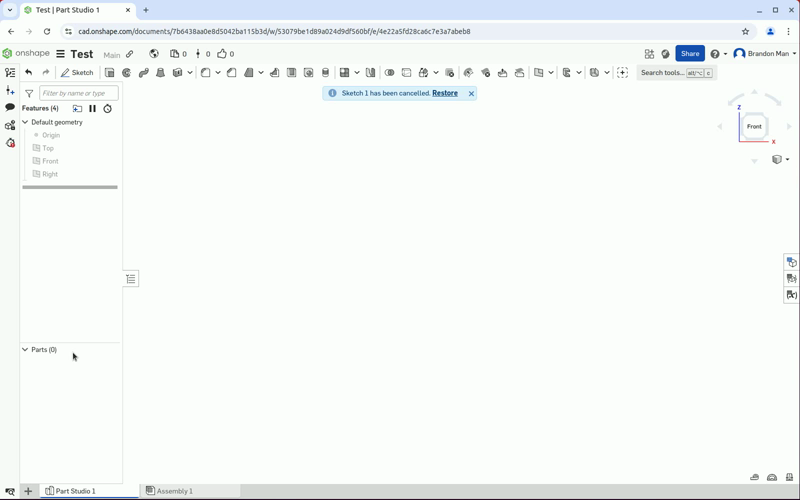
key_up(shift)
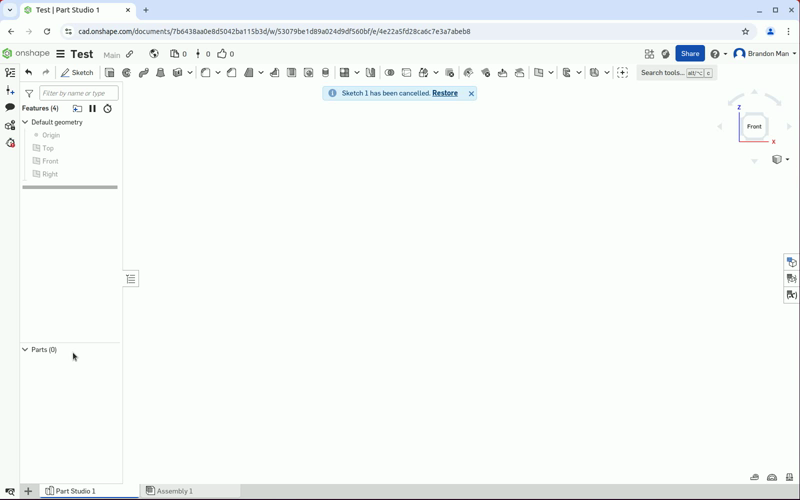
mouse_move(73, 352)
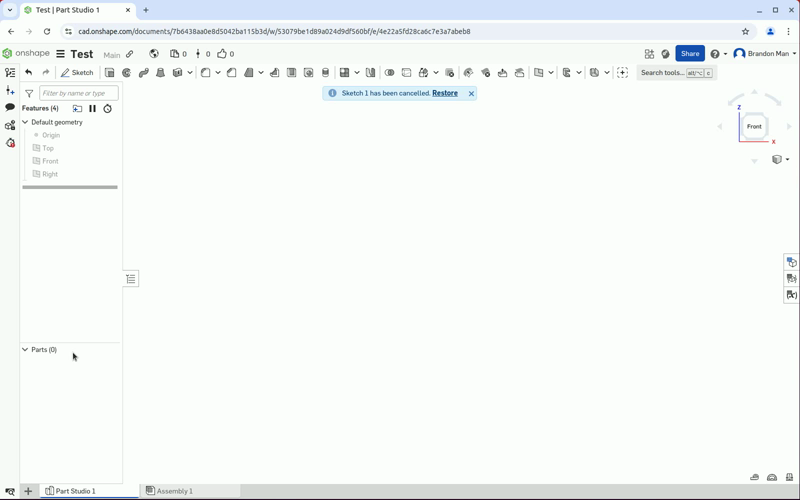
key(shift+y)
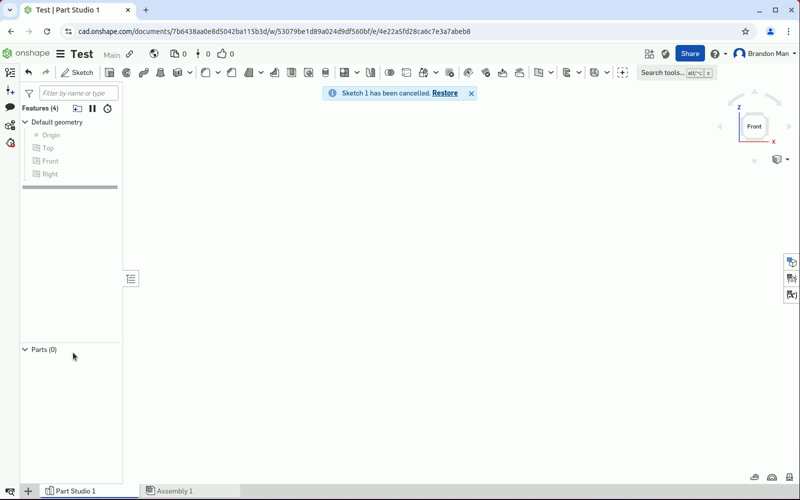
key(shift+s)
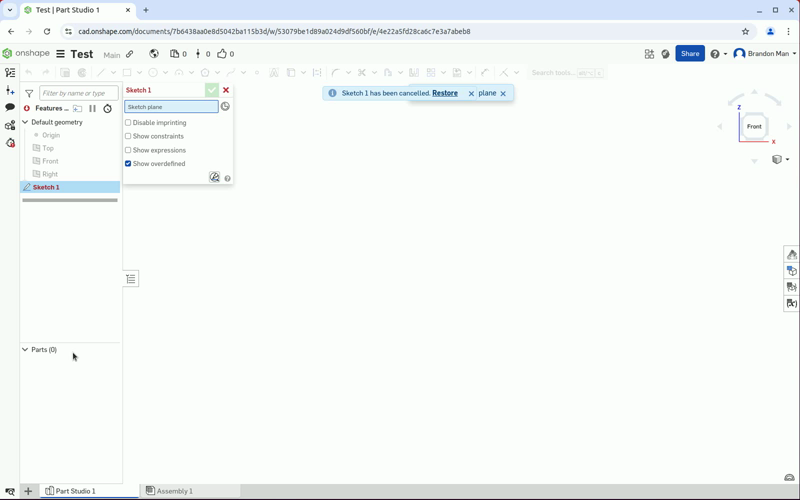
mouse_move(73, 163)
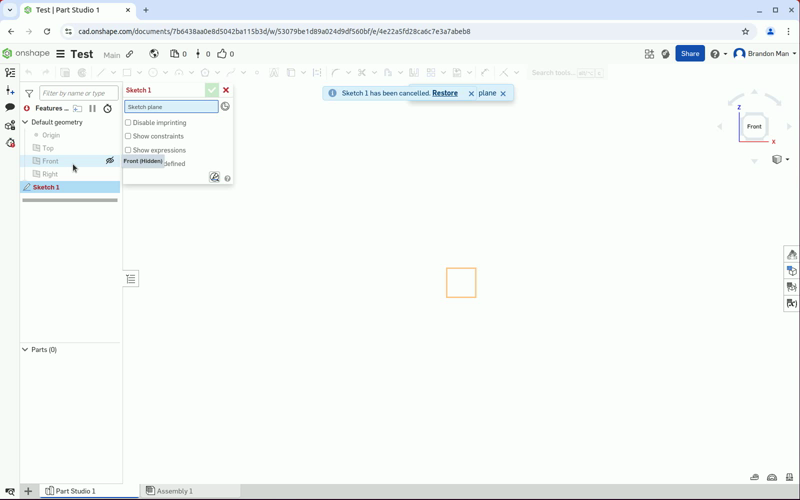
click(73, 163)
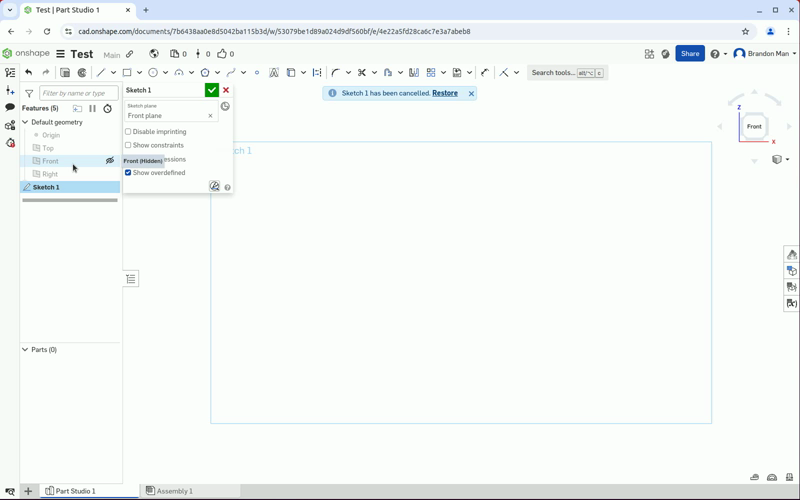
mouse_move(73, 352)
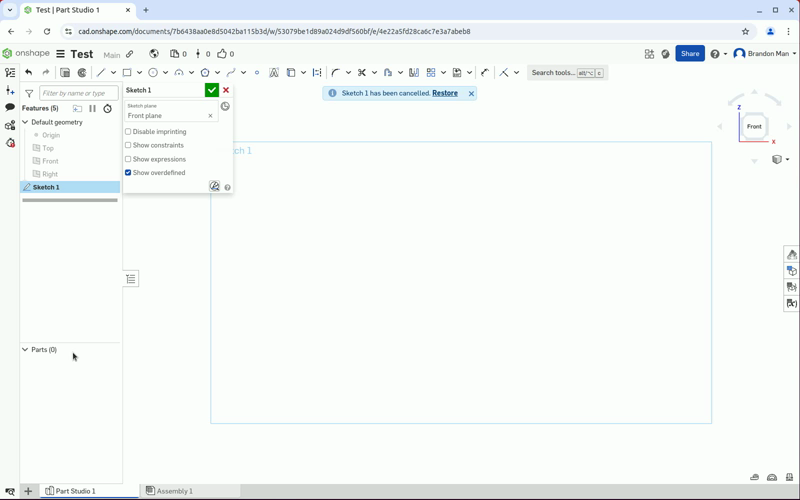
key(y)
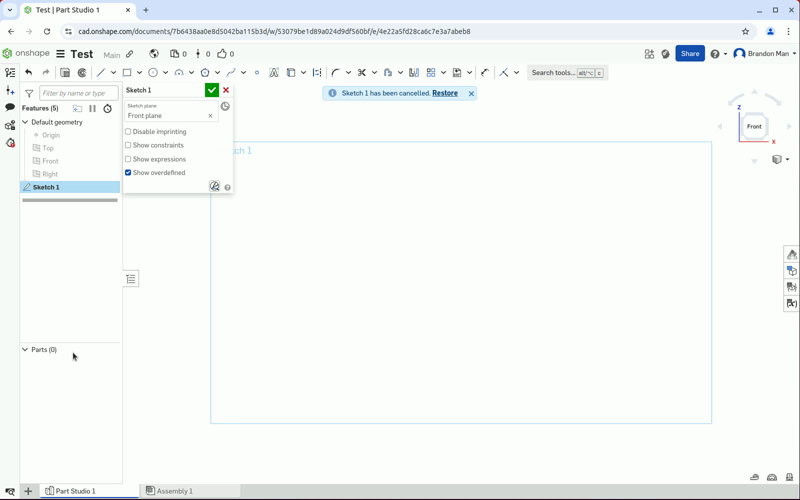
key(l)
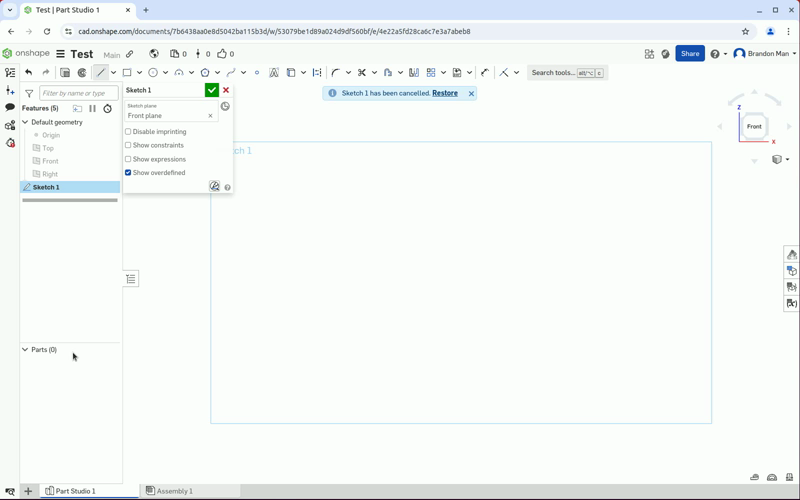
key_down(shift)
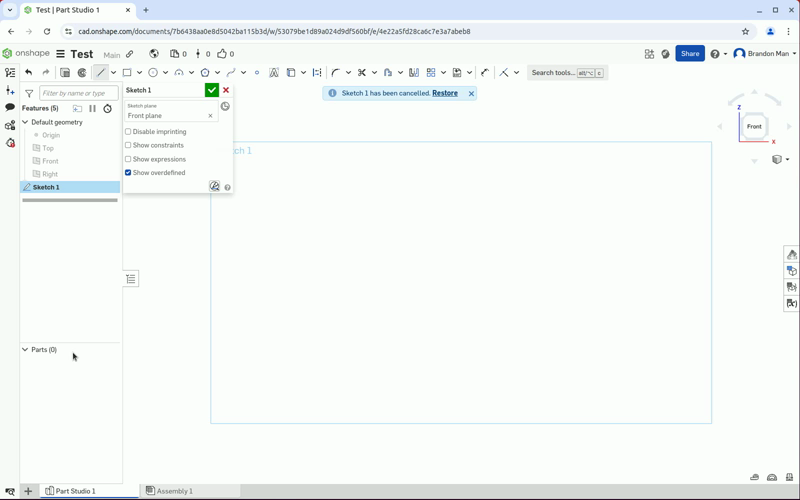
mouse_move(377, 282)
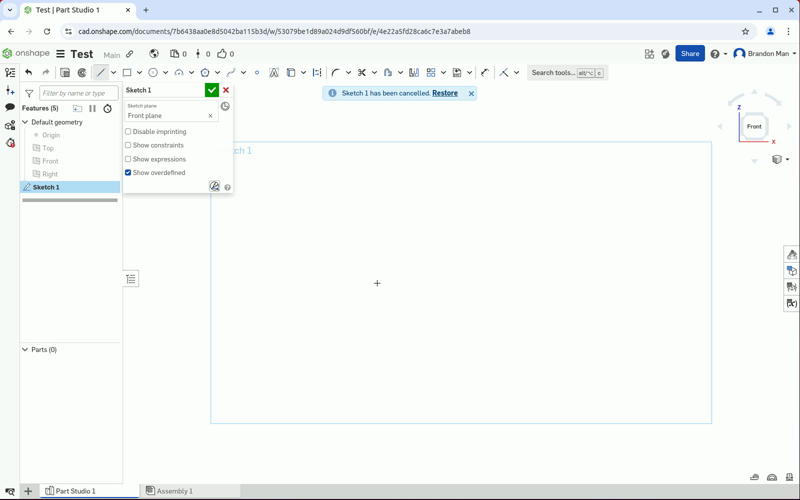
click(377, 282)
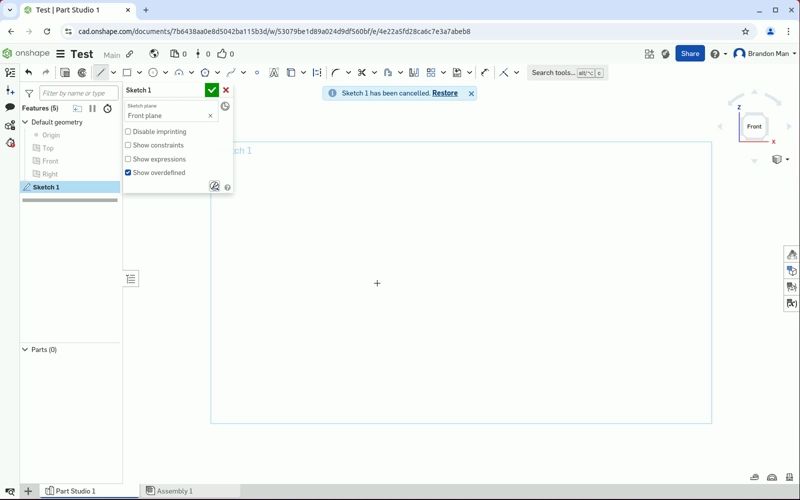
key_up(shift)
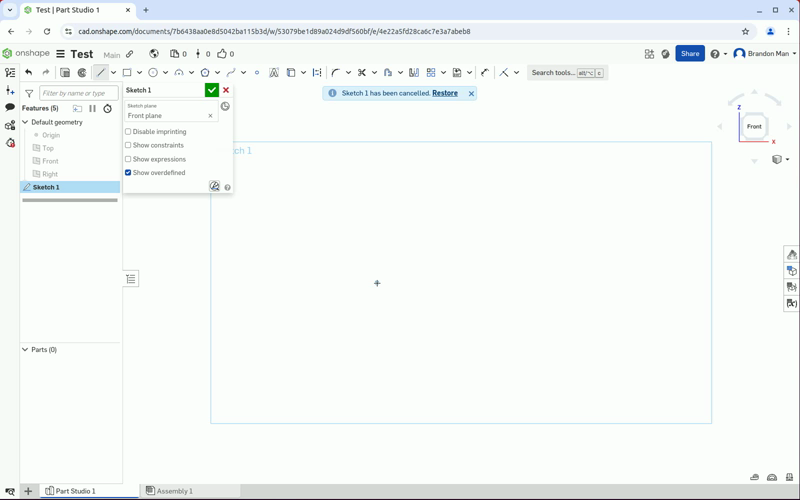
key_down(shift)
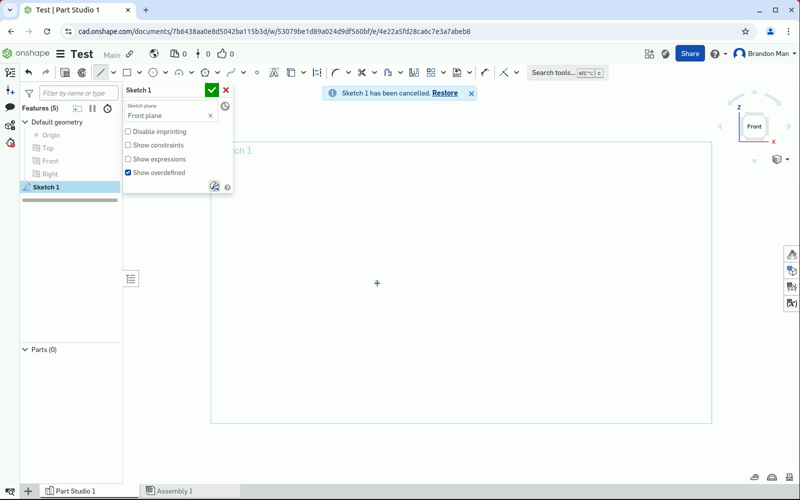
mouse_move(461, 282)
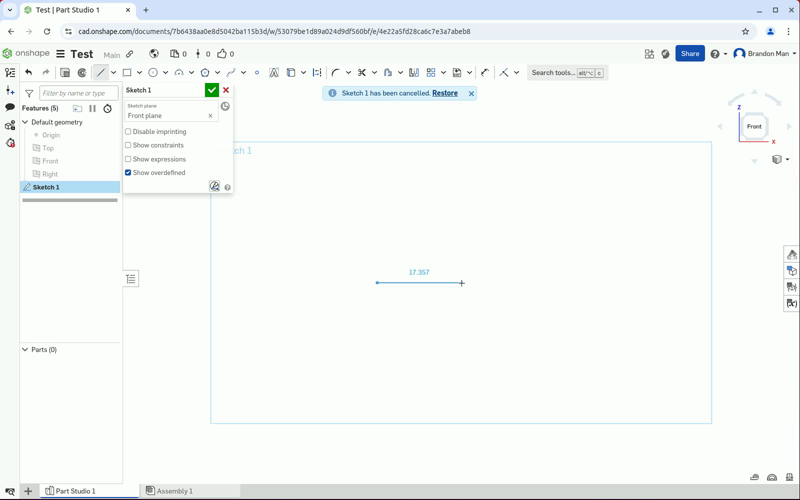
click(461, 282)
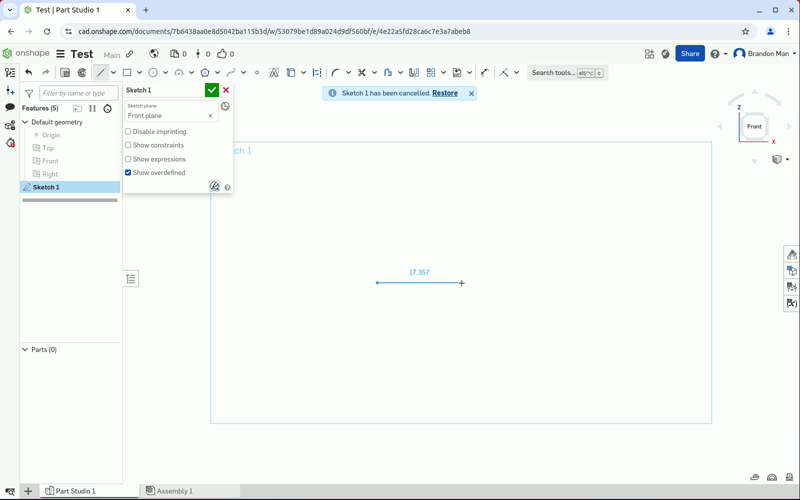
key_up(shift)
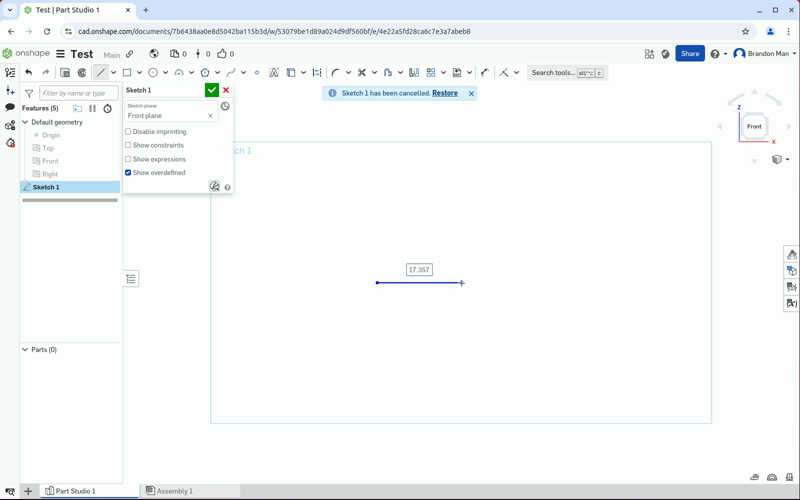
key_down(shift)
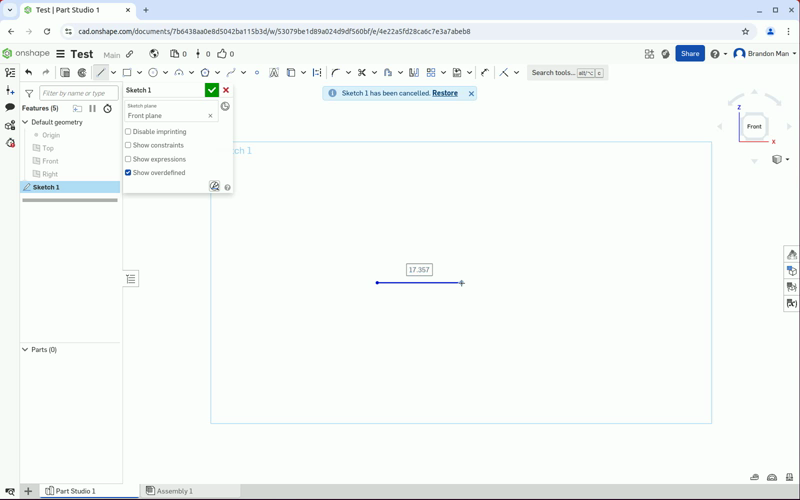
mouse_move(555, 282)
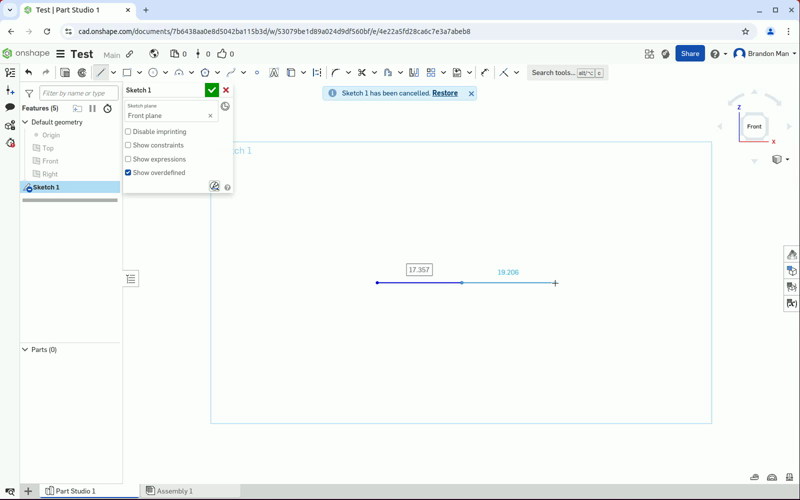
click(555, 282)
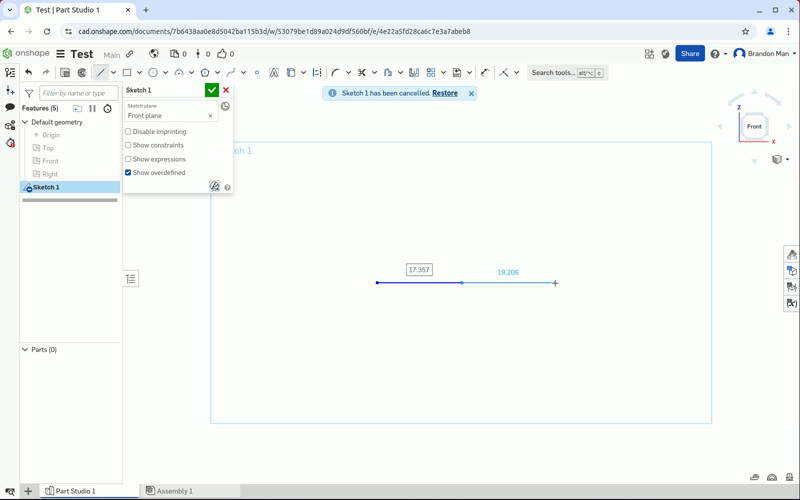
key_up(shift)
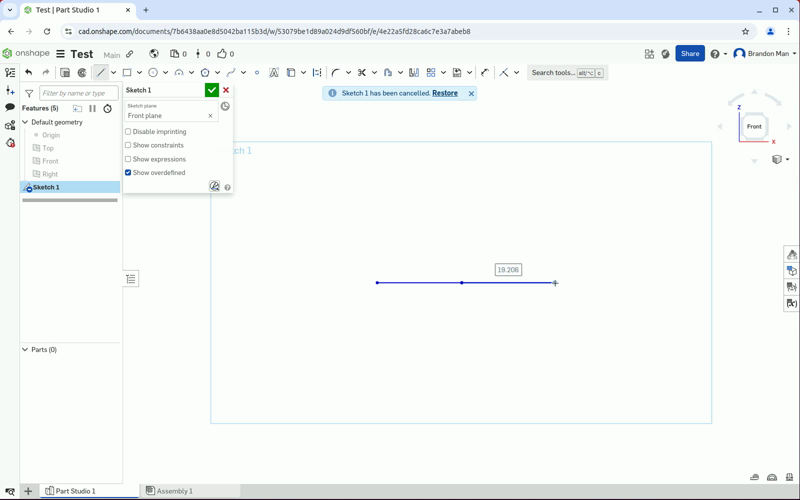
key_down(shift)
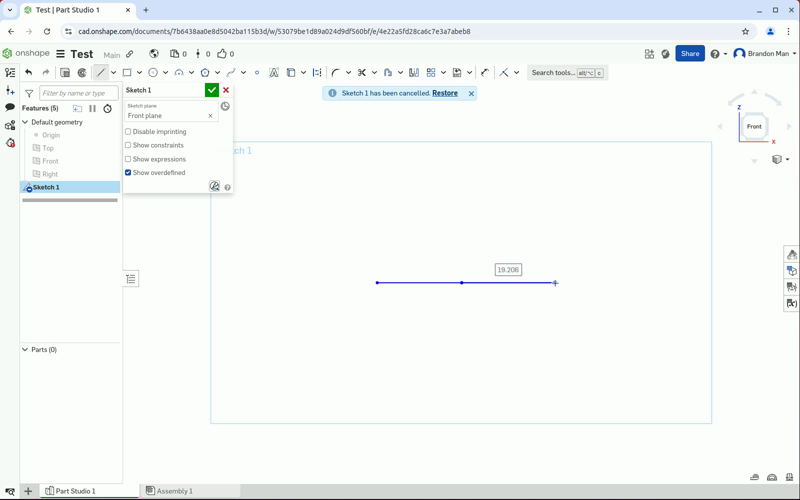
mouse_move(585, 282)
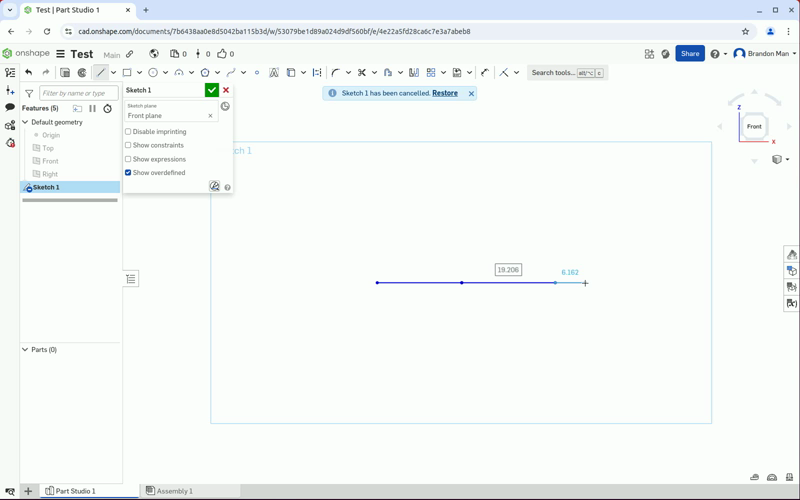
mouse_move(555, 234)
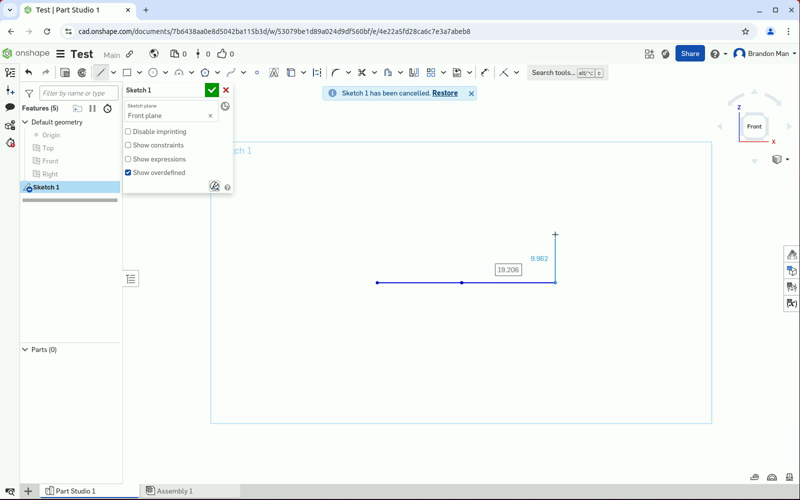
click(555, 234)
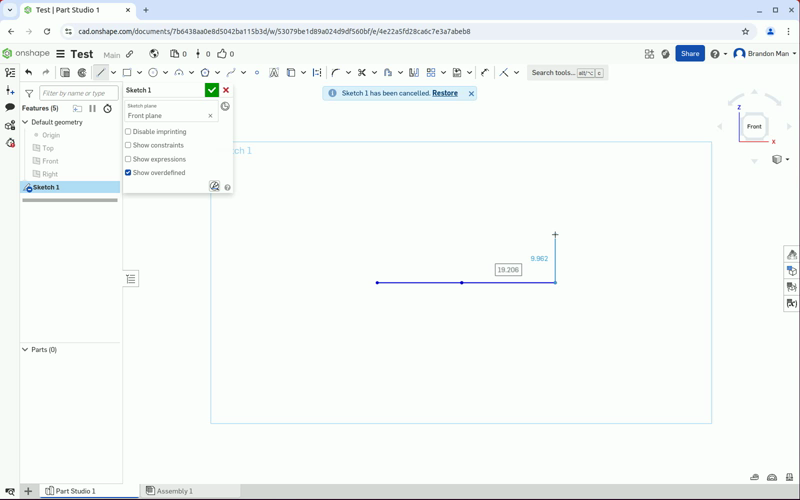
key_up(shift)
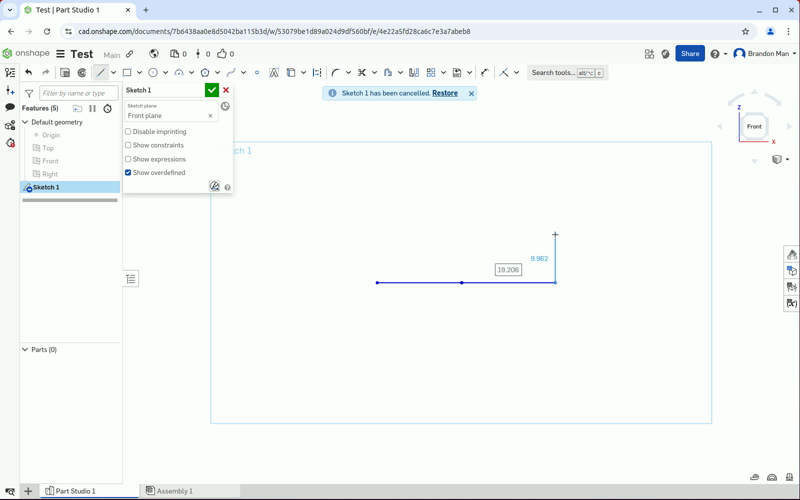
key_down(shift)
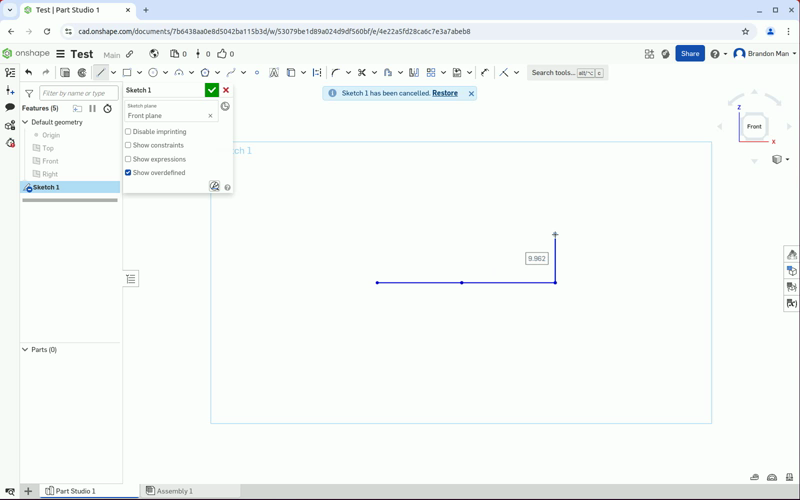
mouse_move(461, 234)
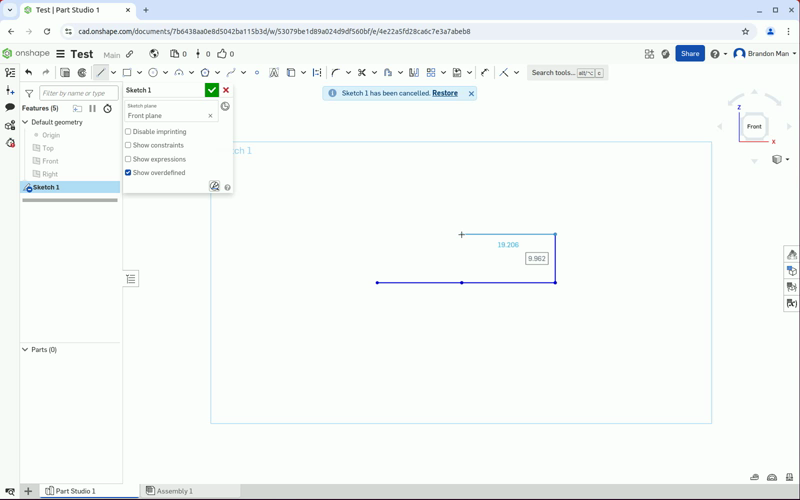
click(461, 234)
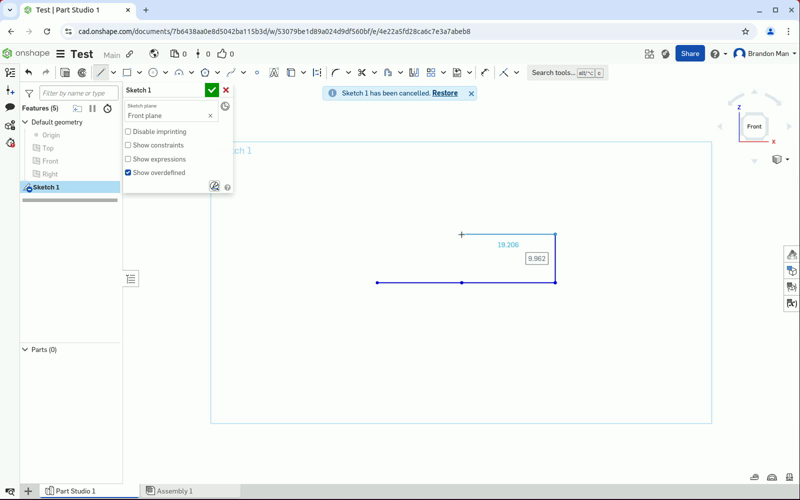
key_up(shift)
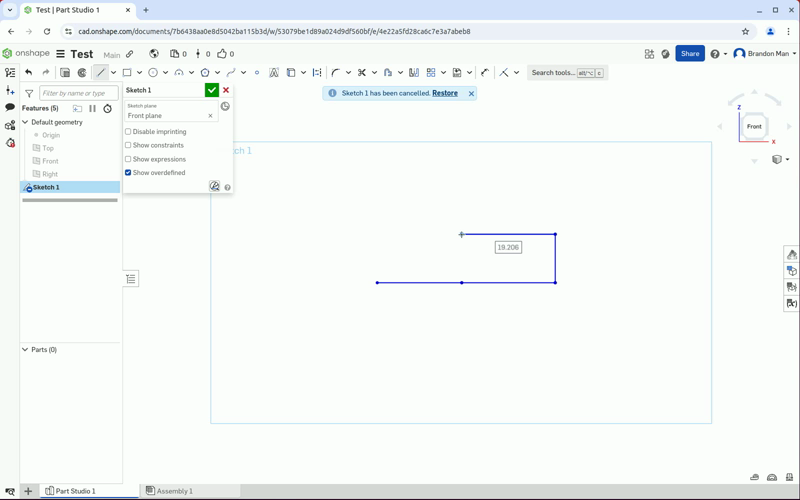
key_down(shift)
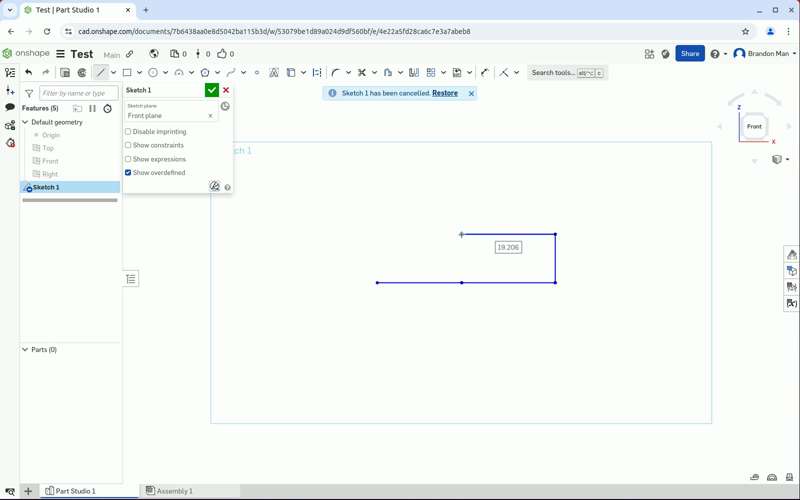
mouse_move(377, 256)
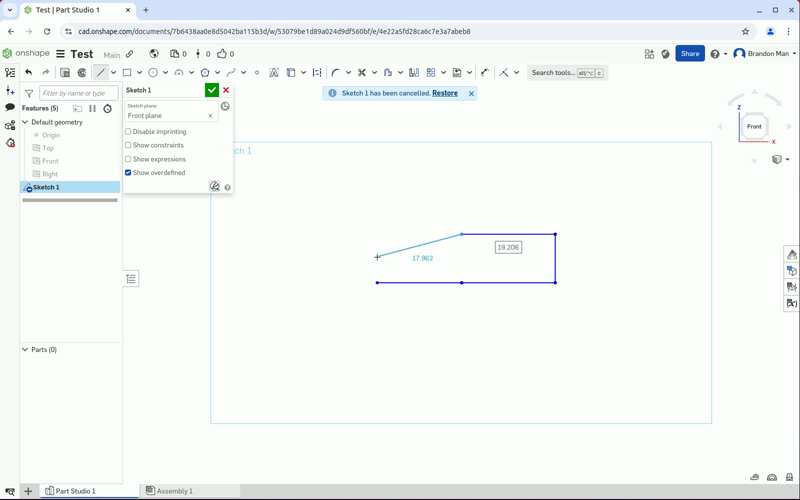
click(377, 256)
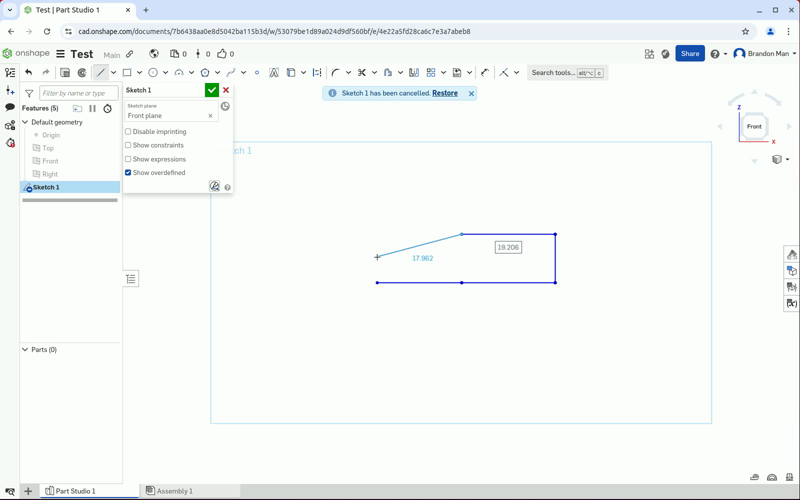
key_up(shift)
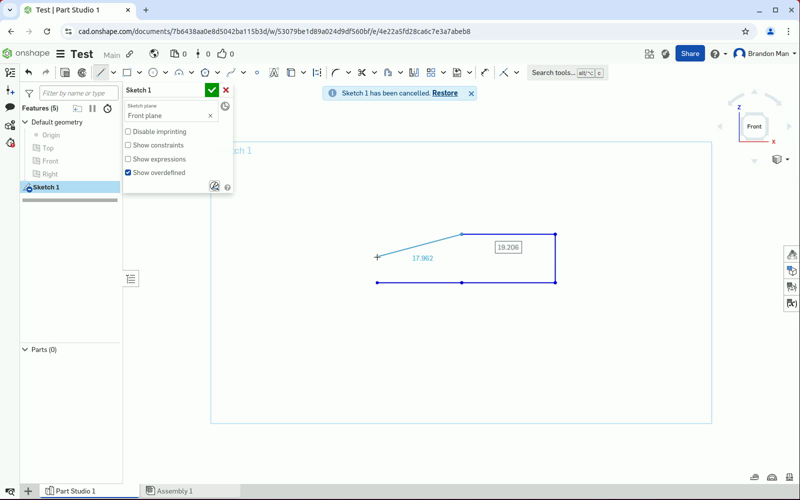
mouse_move(407, 256)
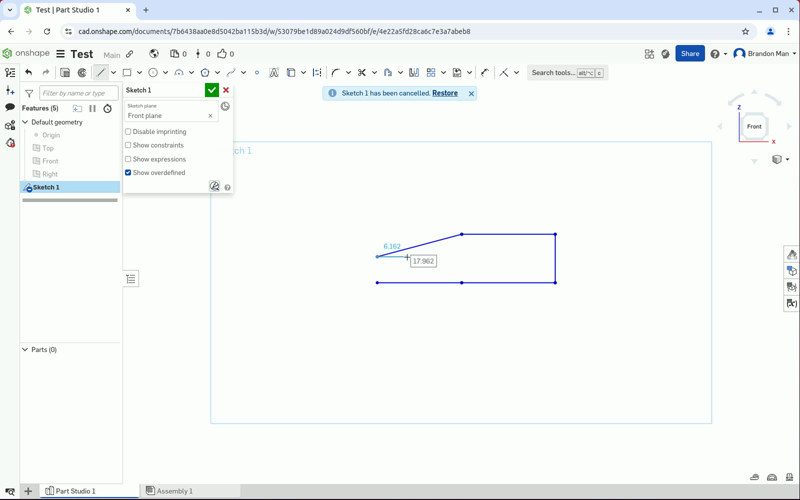
key_down(shift)
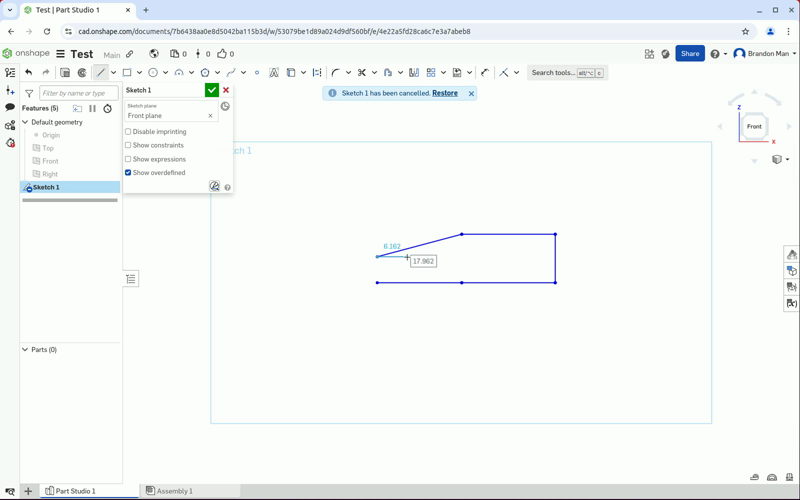
mouse_move(377, 282)
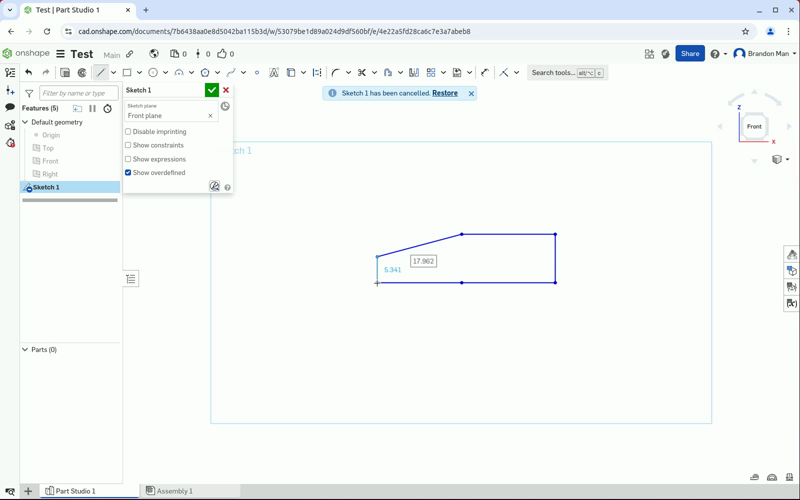
key_up(shift)
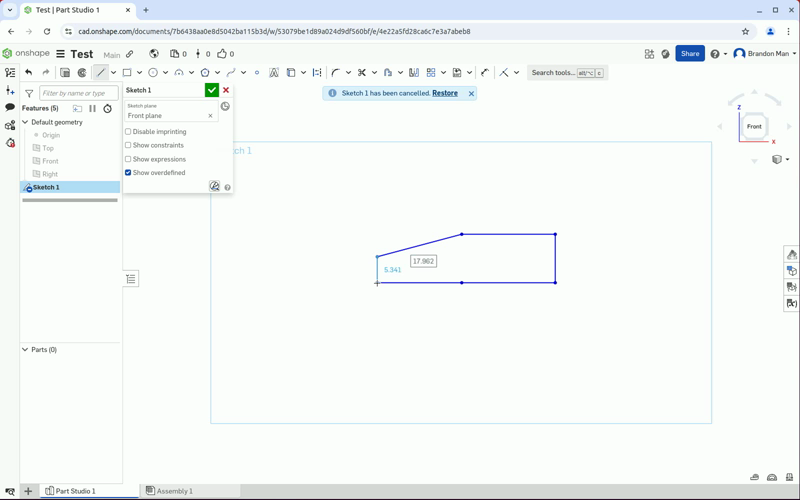
click(377, 282)
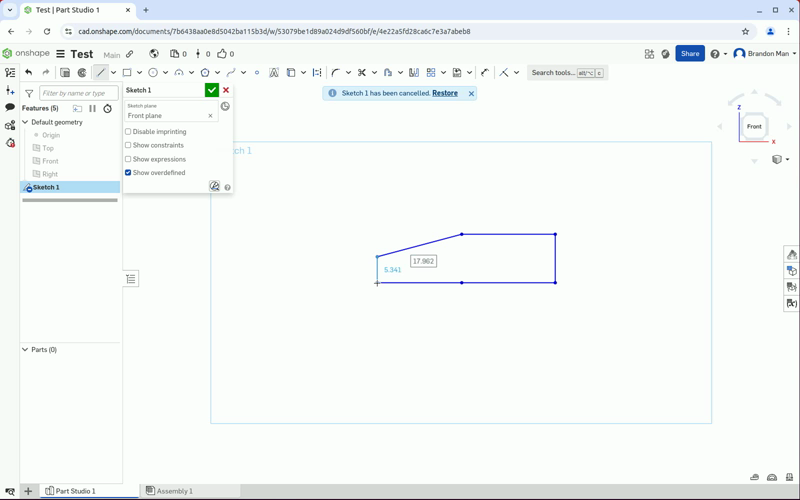
key(esc)
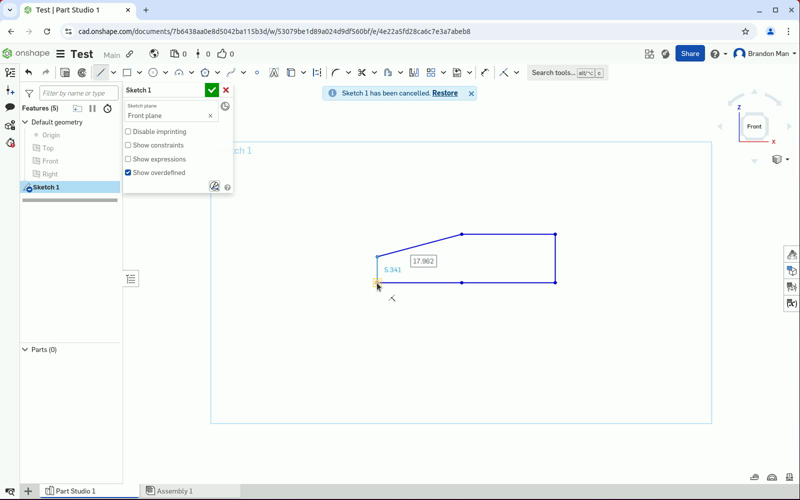
mouse_move(479, 257)
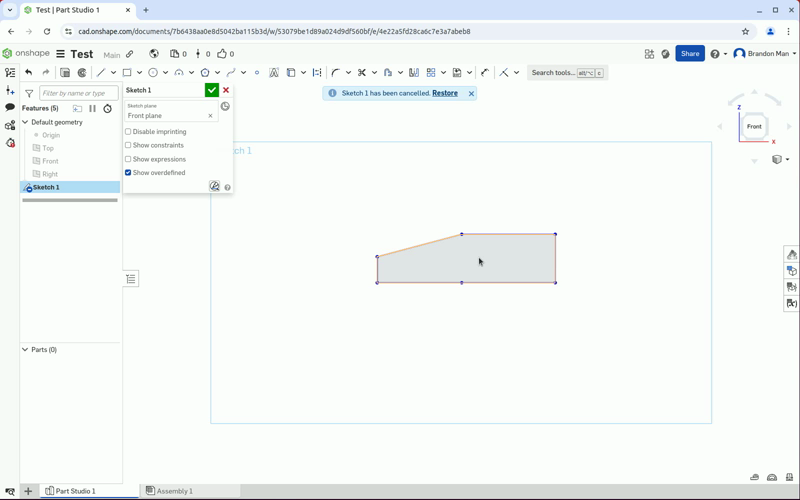
click(479, 257)
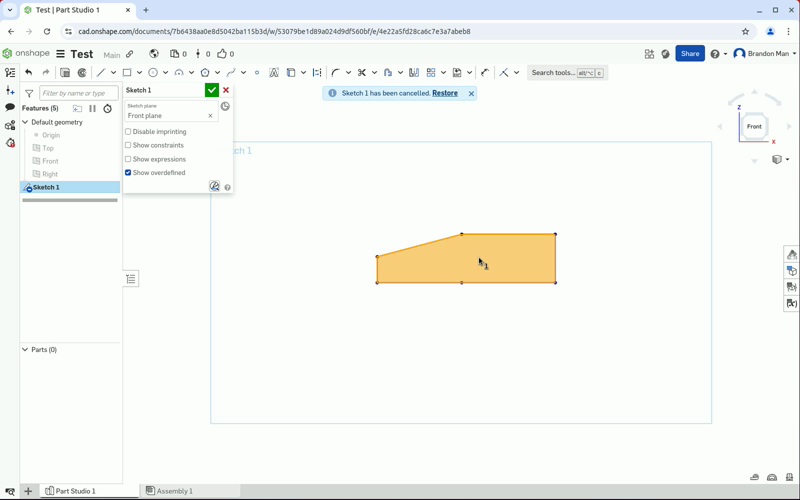
mouse_move(73, 352)
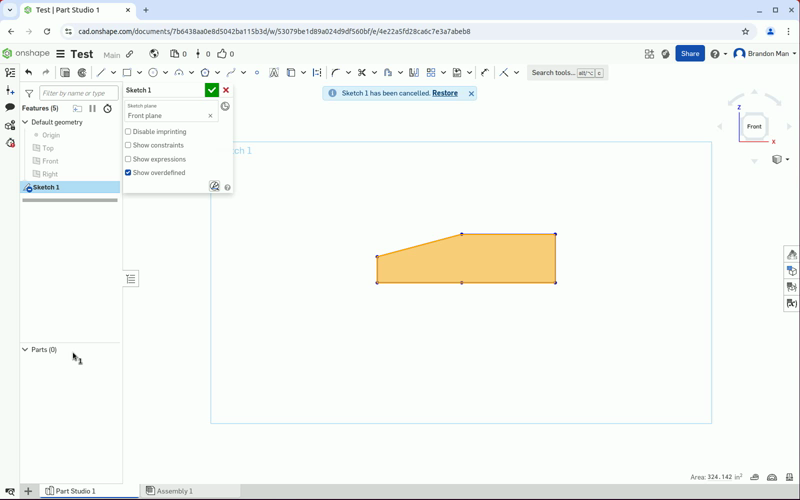
key(shift+y)
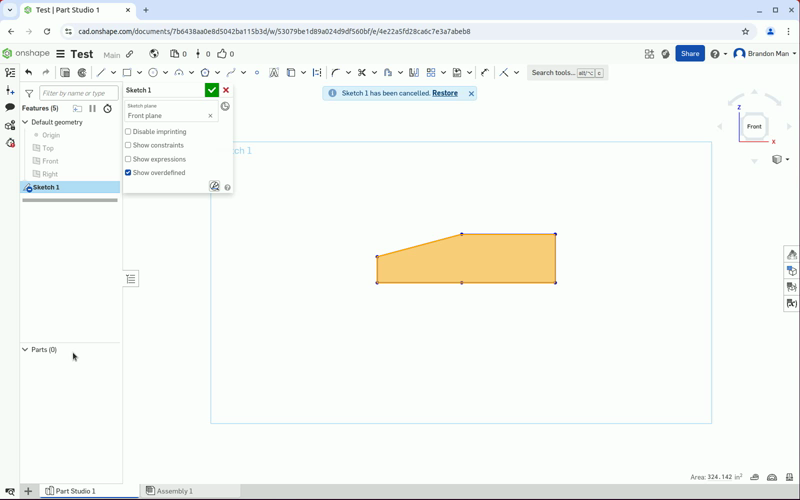
key(shift+e)
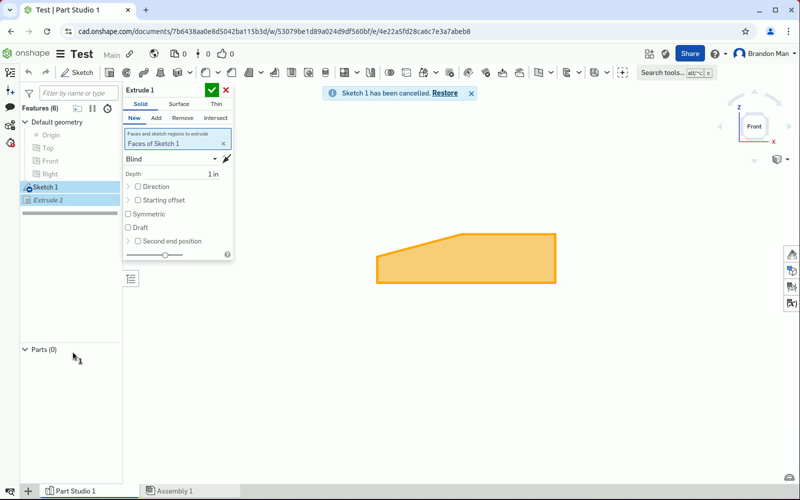
mouse_move(143, 106)
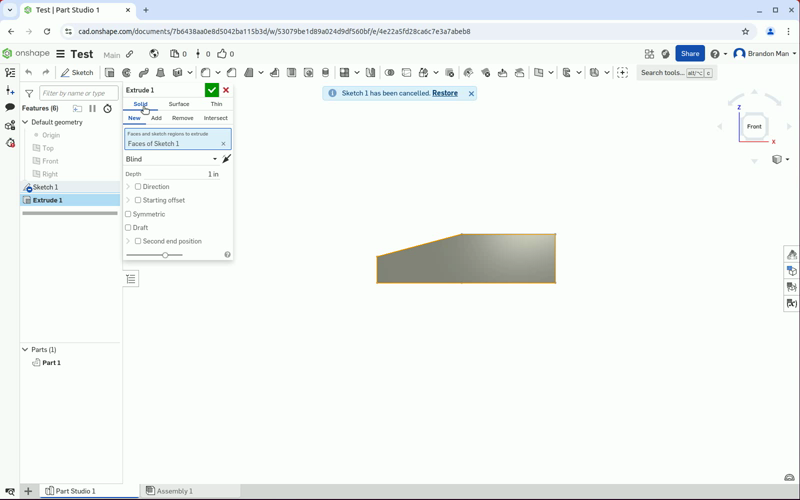
click(143, 106)
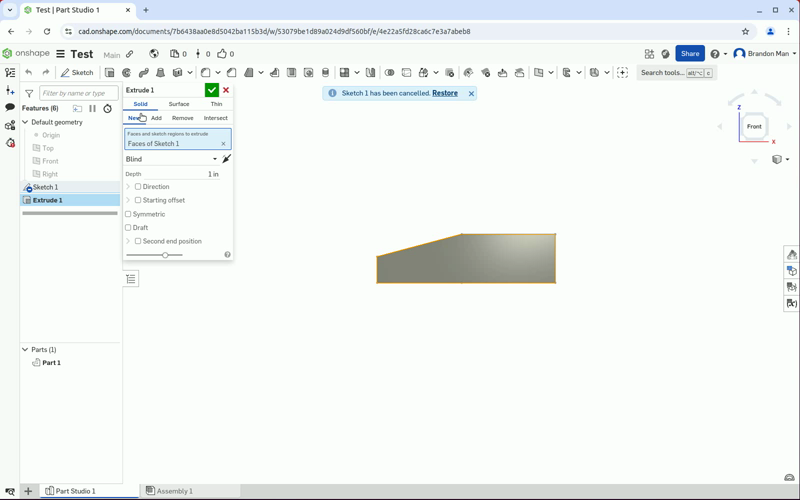
mouse_move(137, 120)
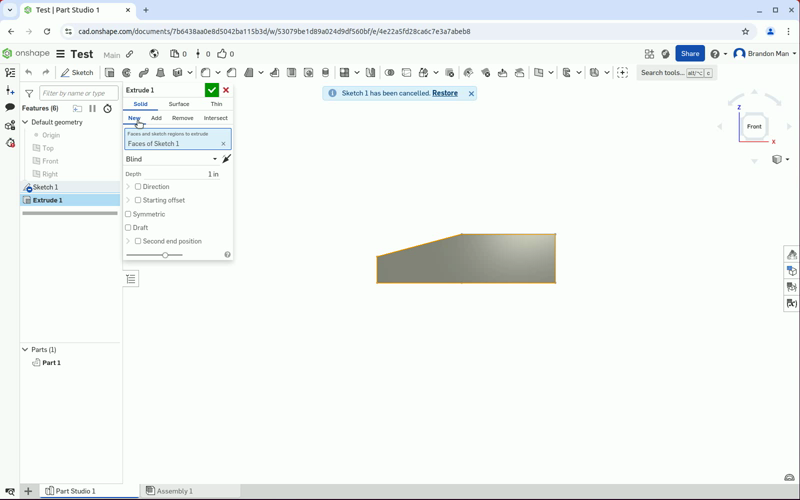
click(137, 120)
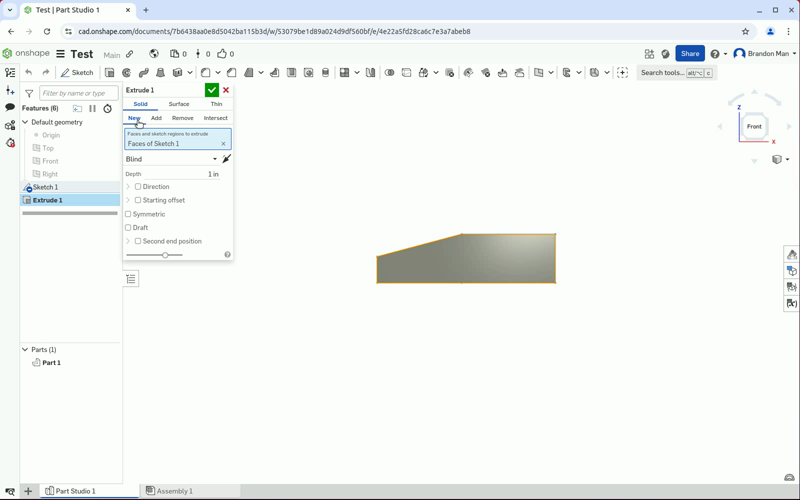
key(tab, 4)
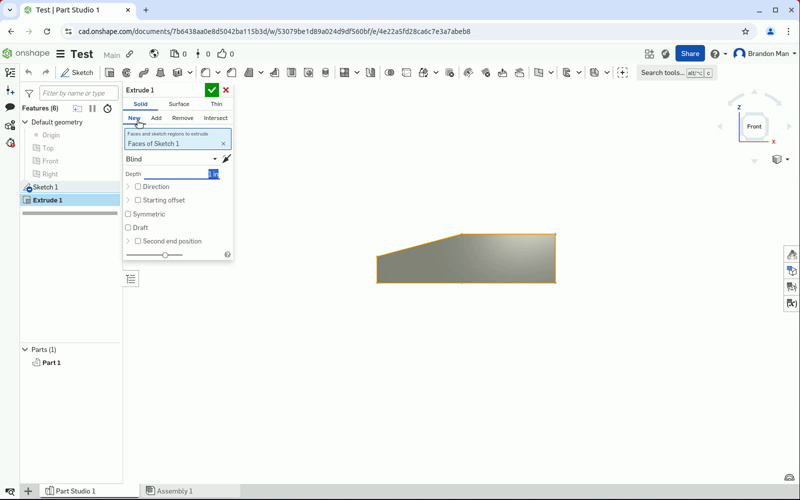
text(12.998)
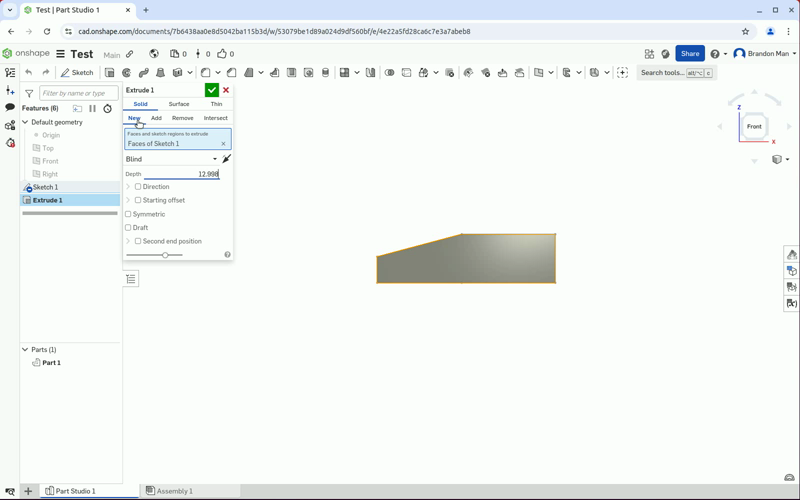
key(tab, 3)
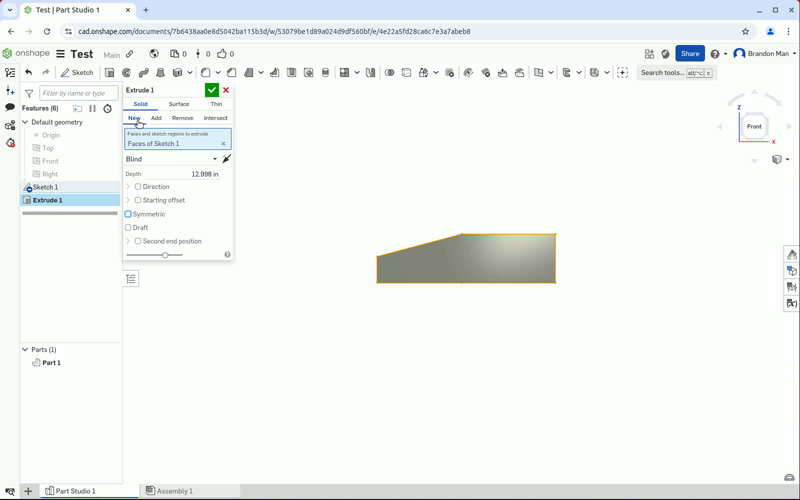
key(space)
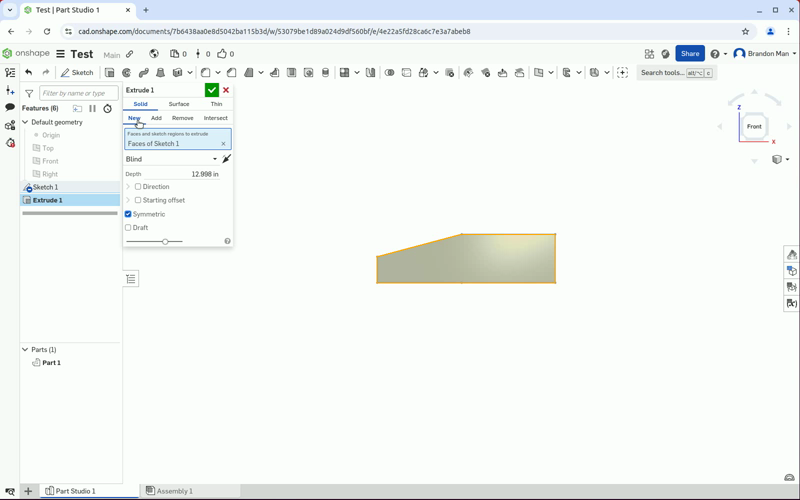
key(enter)
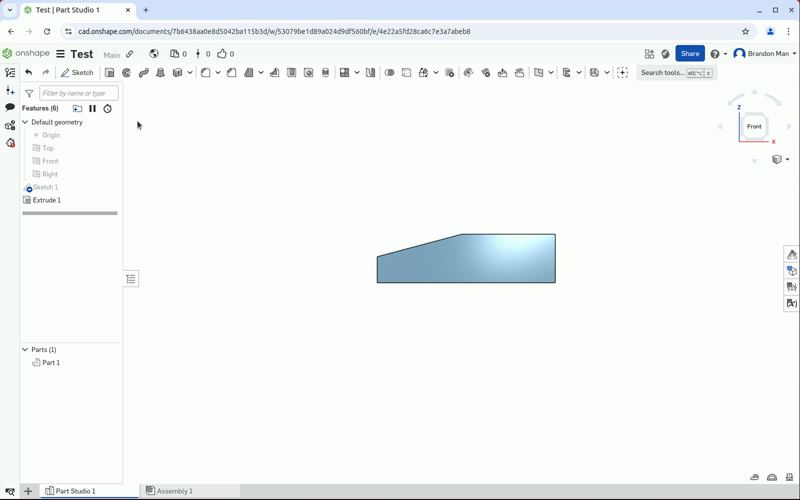
key(shift+h)
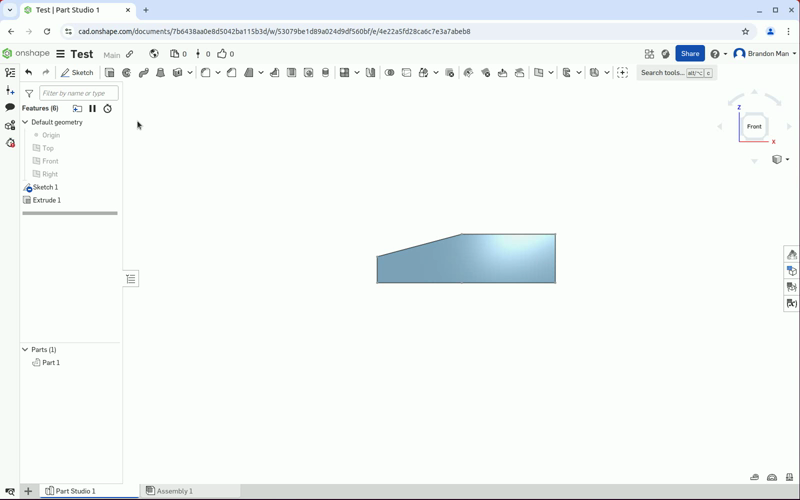
key(shift+h)
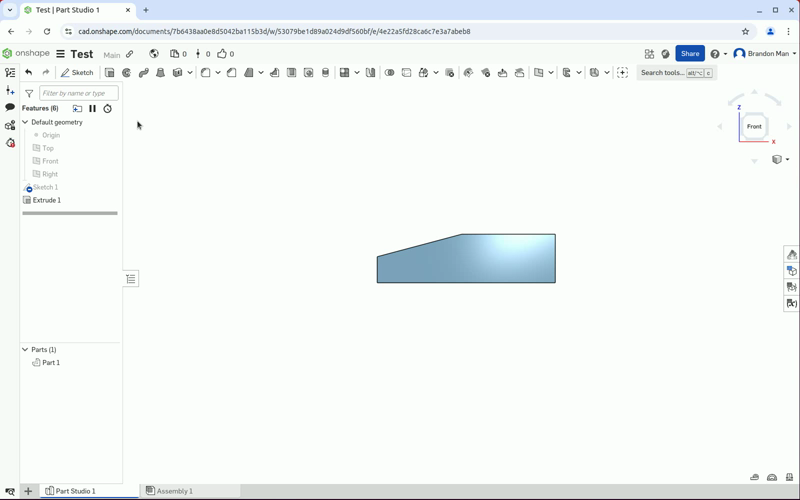
mouse_move(73, 189)
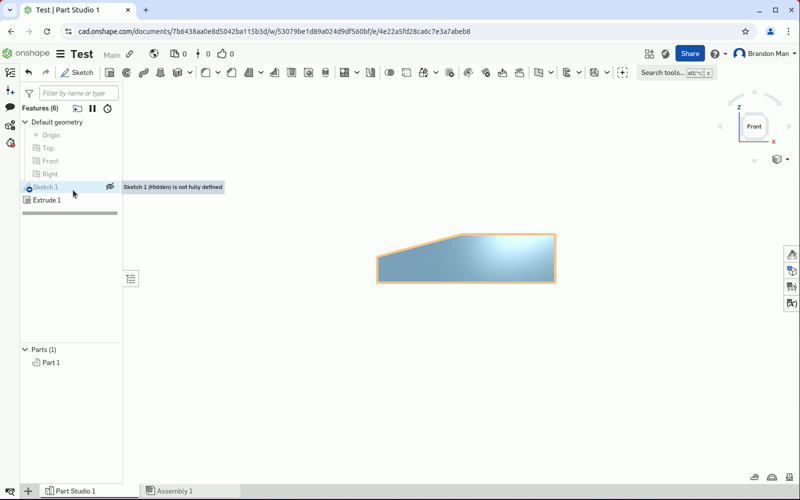
click(73, 189)
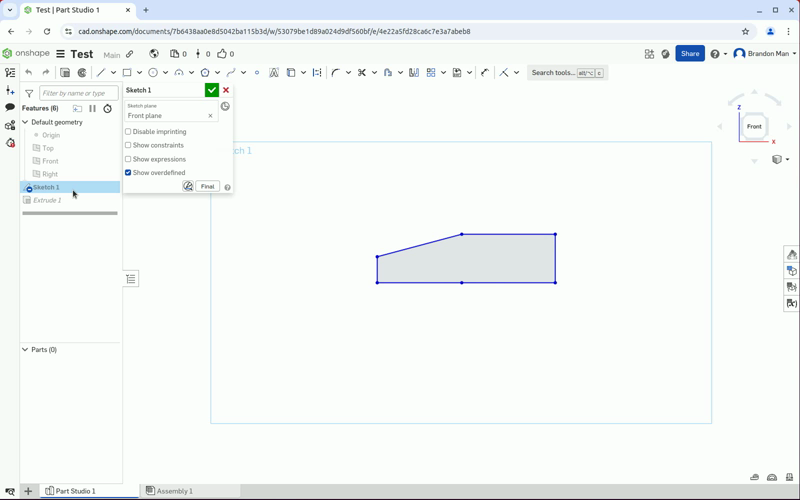
mouse_move(229, 92)
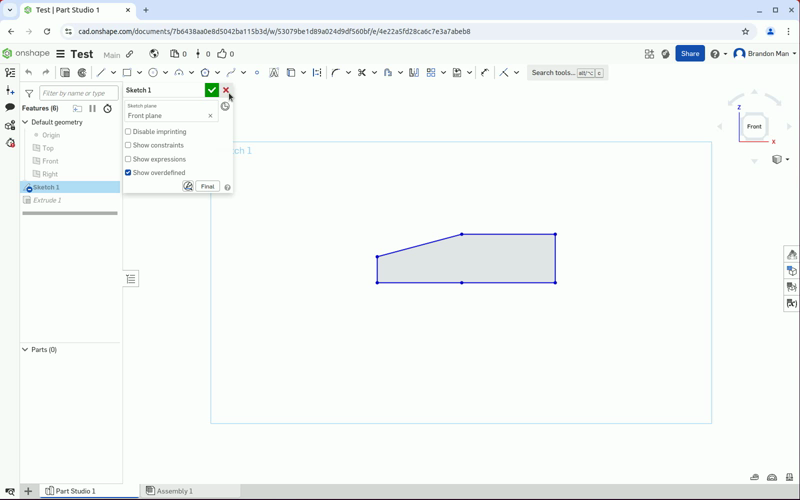
click(229, 92)
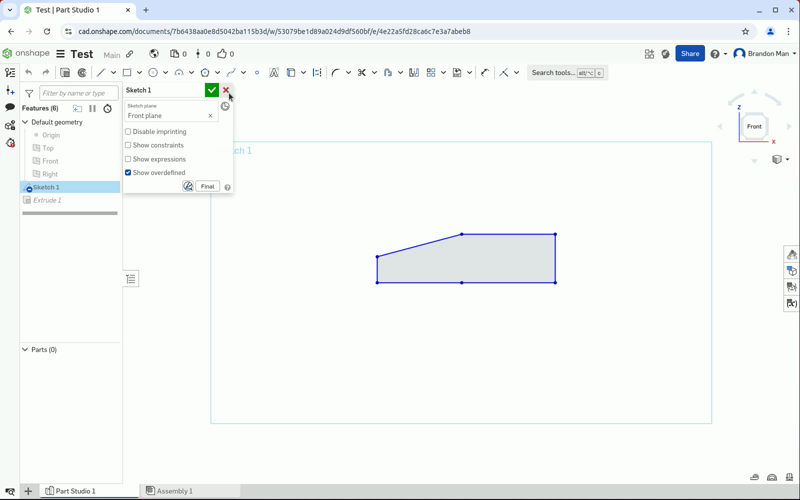
key(shift+s)
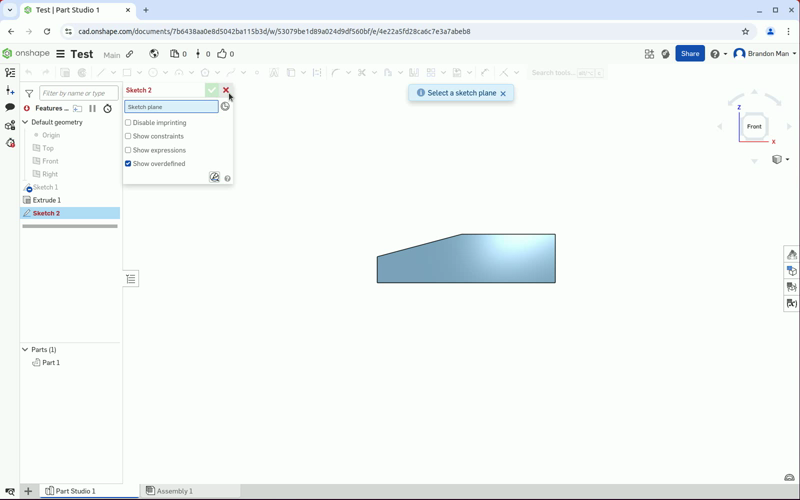
mouse_move(73, 163)
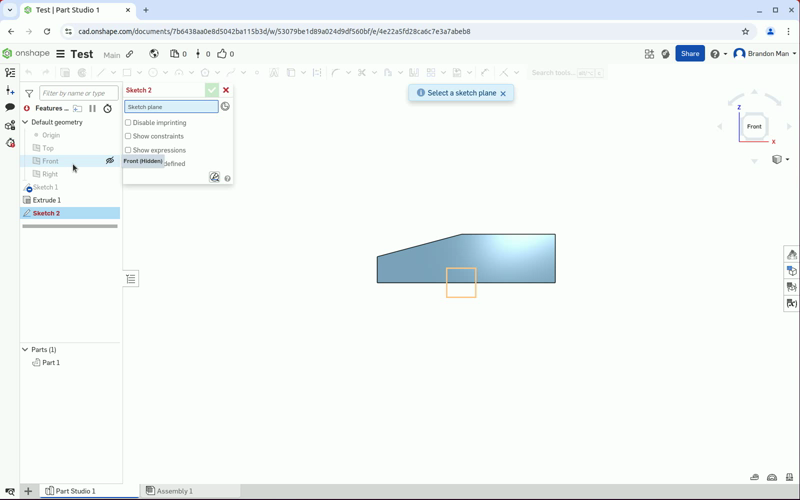
click(73, 163)
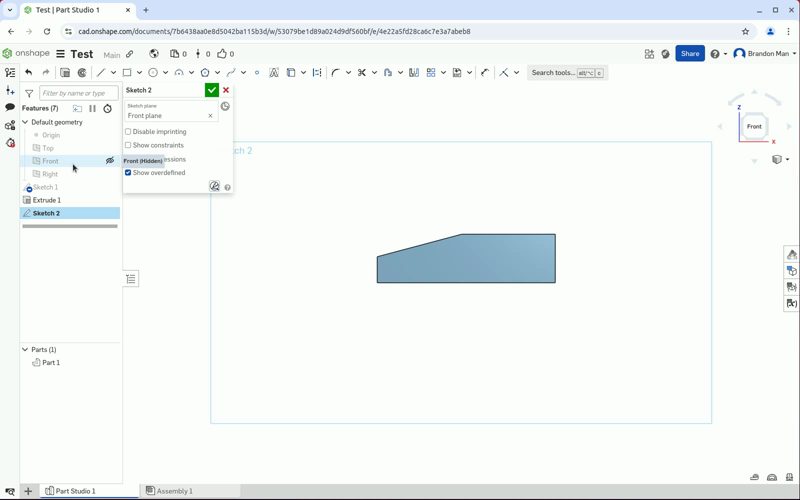
mouse_move(73, 352)
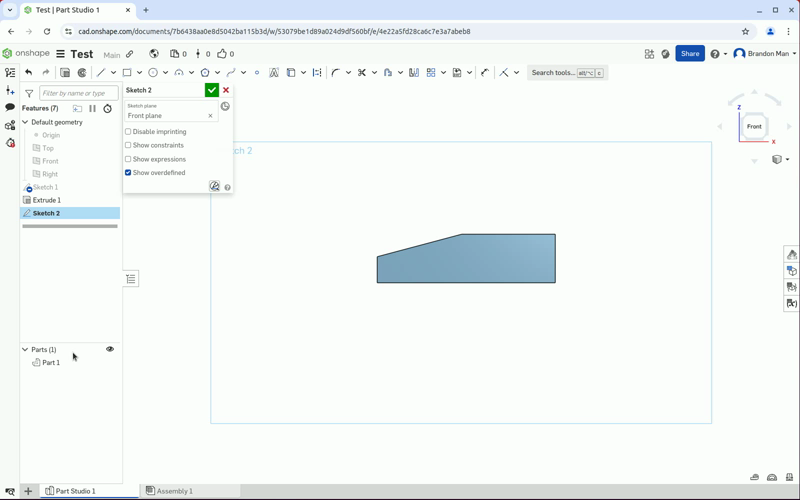
key(y)
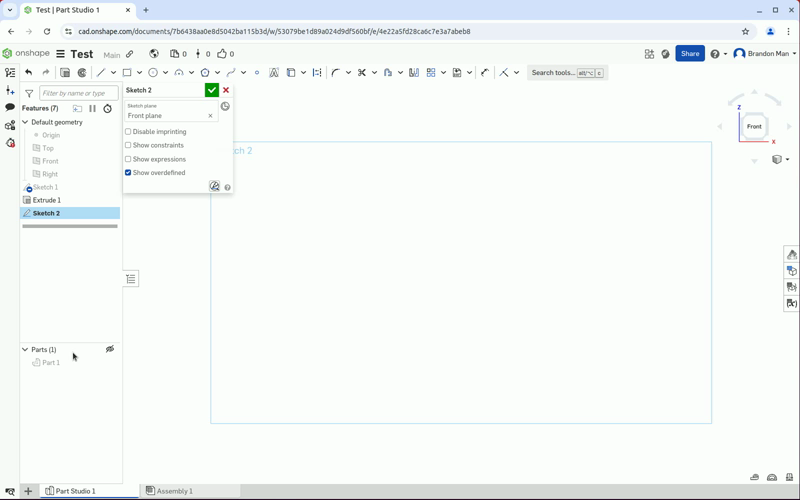
key(l)
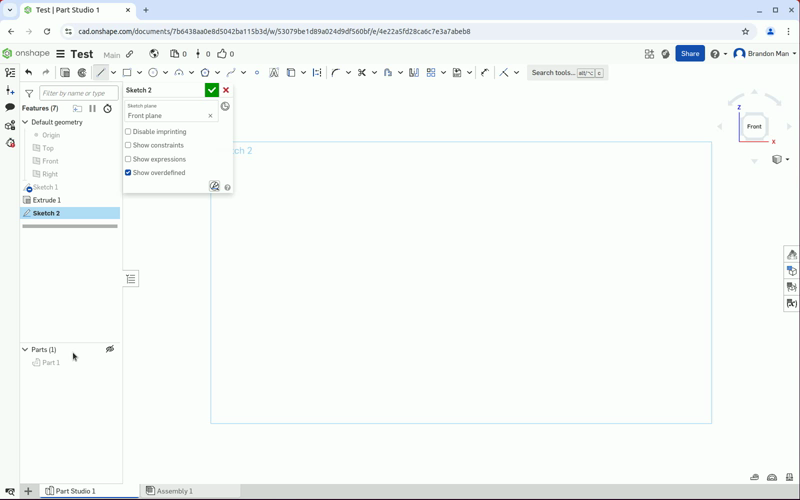
key_down(shift)
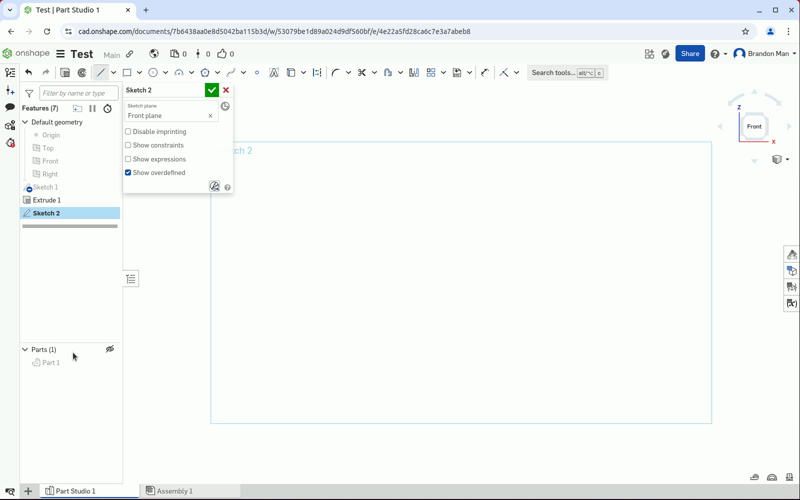
mouse_move(377, 395)
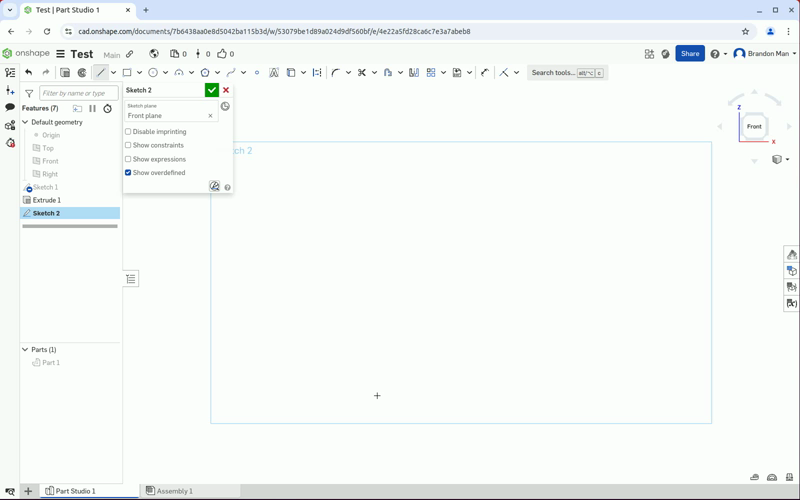
click(377, 395)
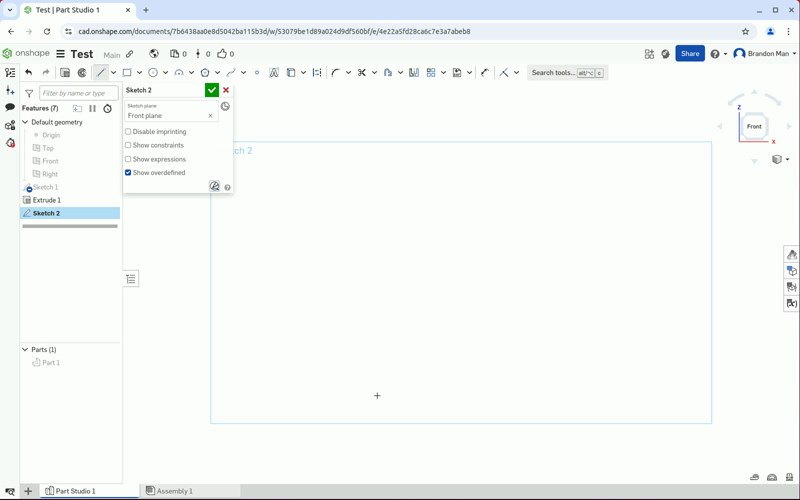
key_up(shift)
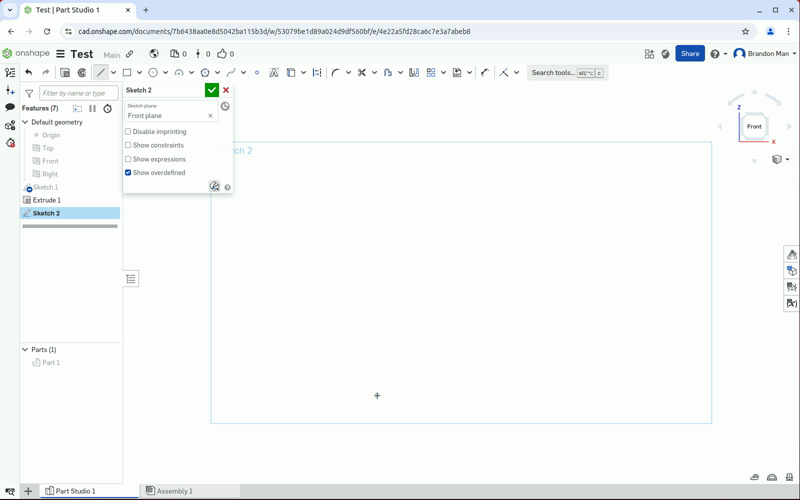
key_down(shift)
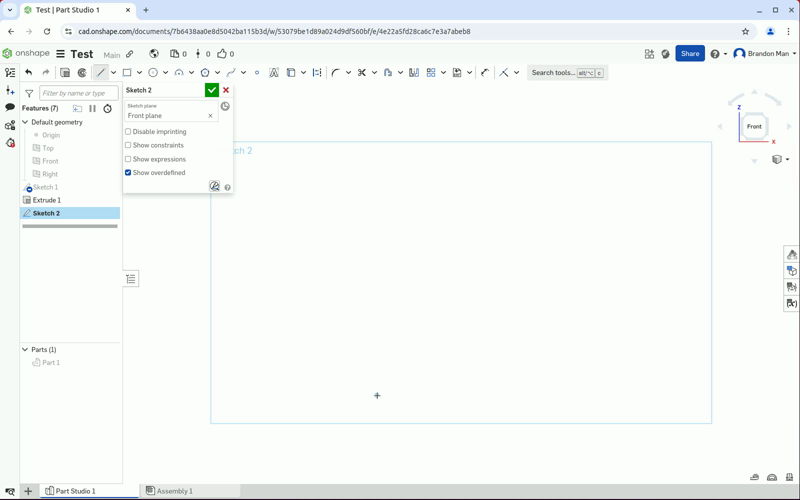
mouse_move(555, 395)
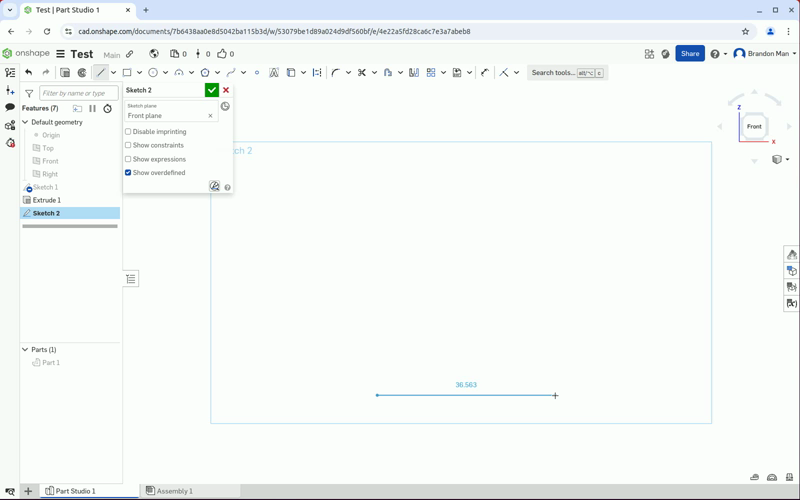
click(555, 395)
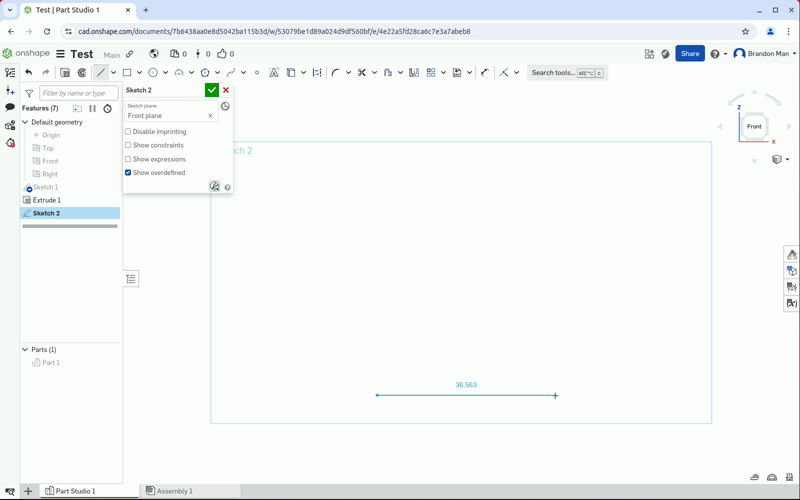
key_up(shift)
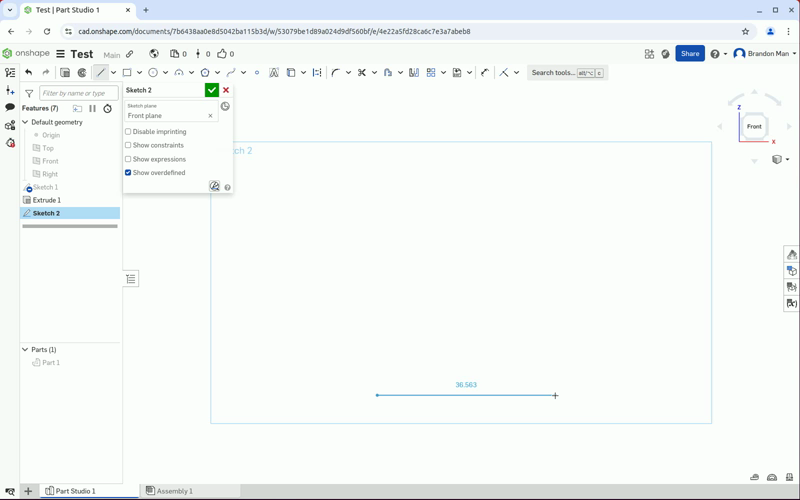
key_down(shift)
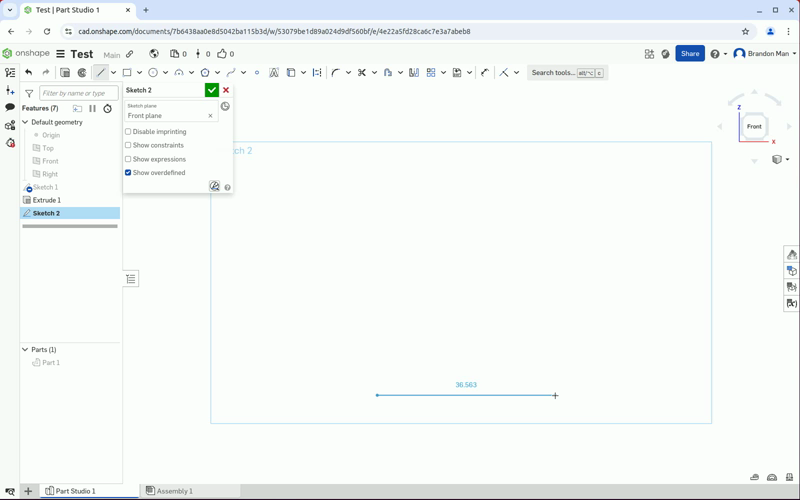
mouse_move(585, 395)
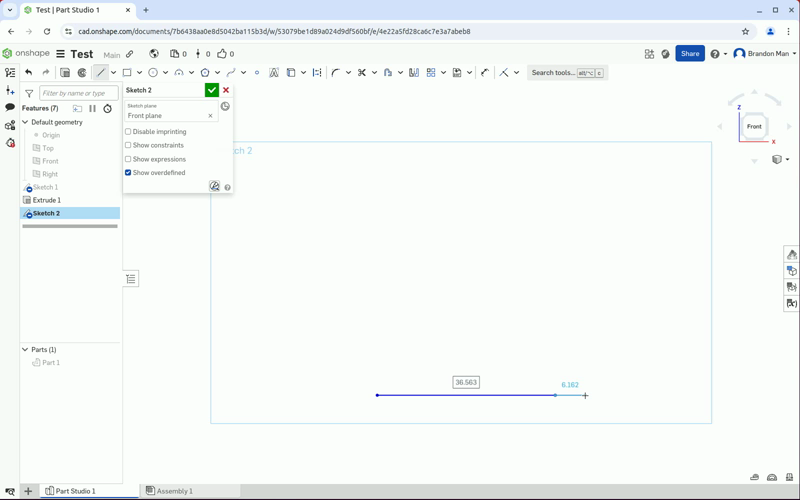
mouse_move(555, 346)
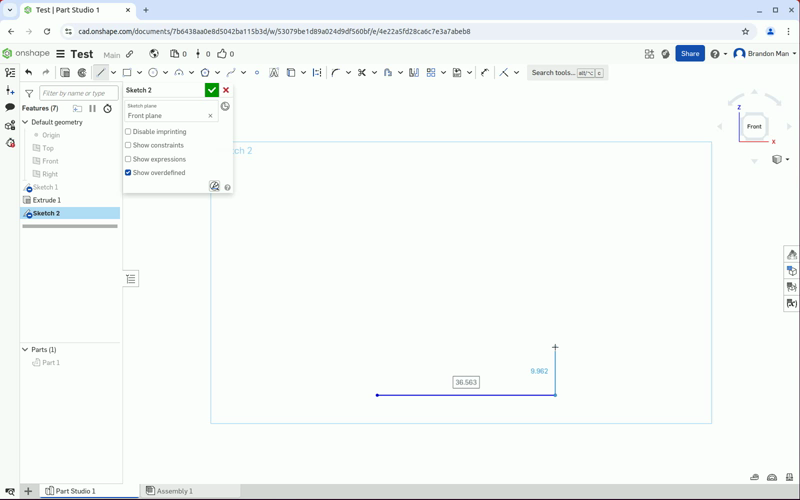
click(555, 346)
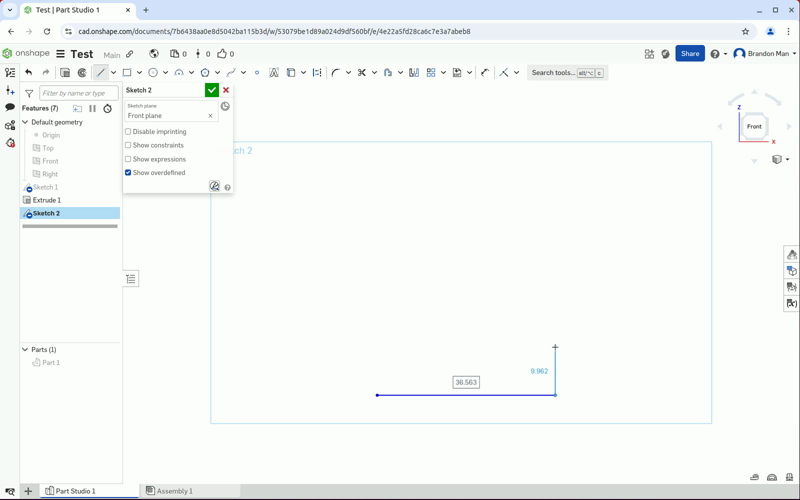
key_up(shift)
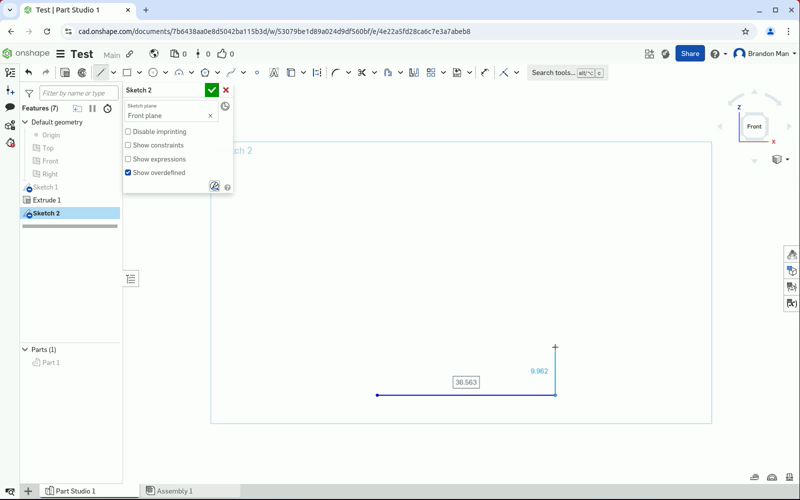
key_down(shift)
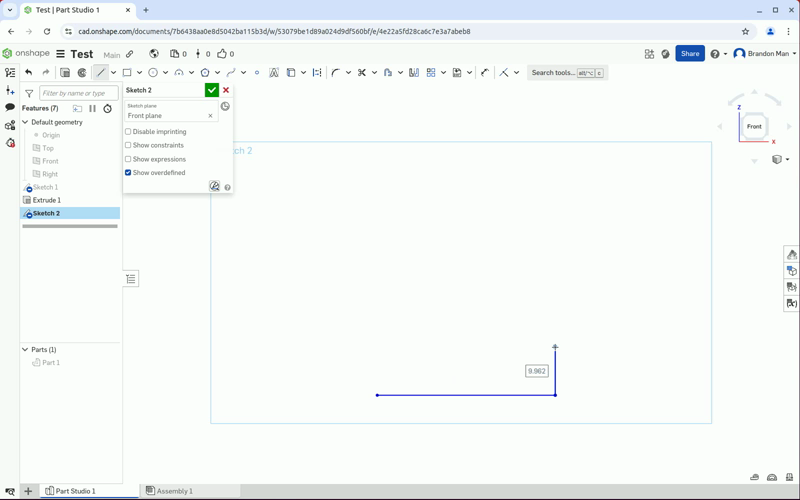
mouse_move(377, 346)
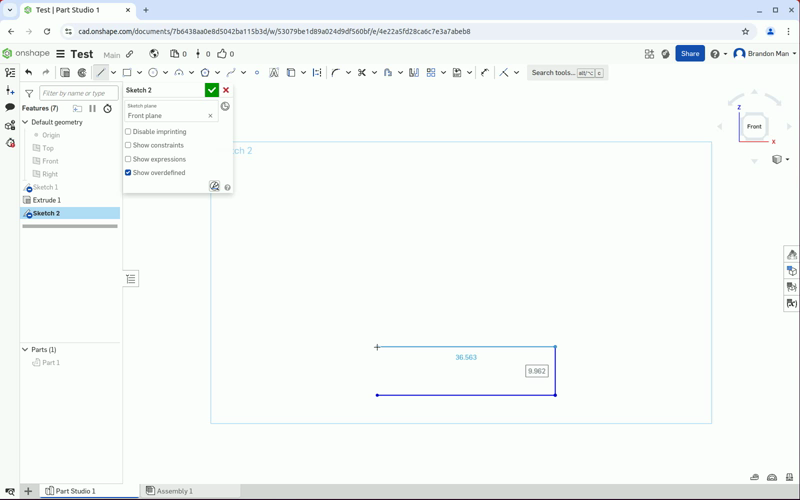
click(377, 346)
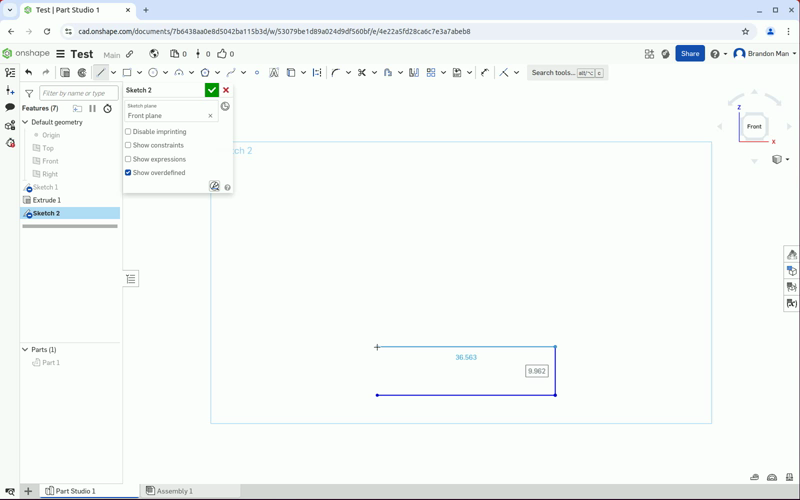
key_up(shift)
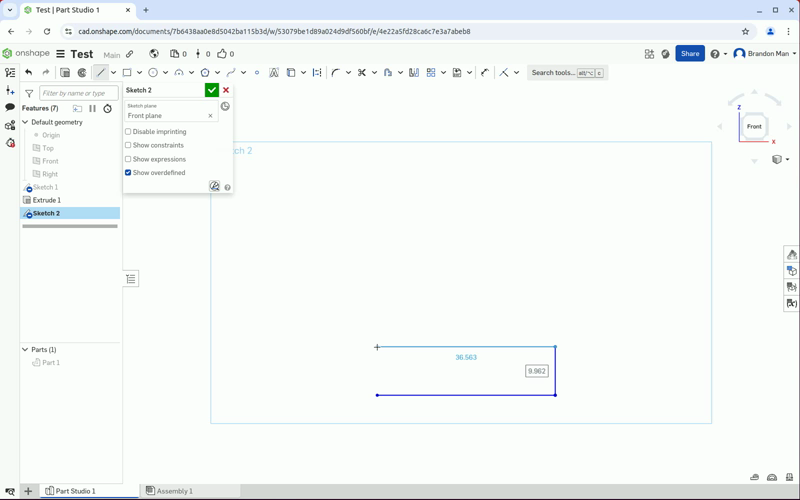
mouse_move(407, 346)
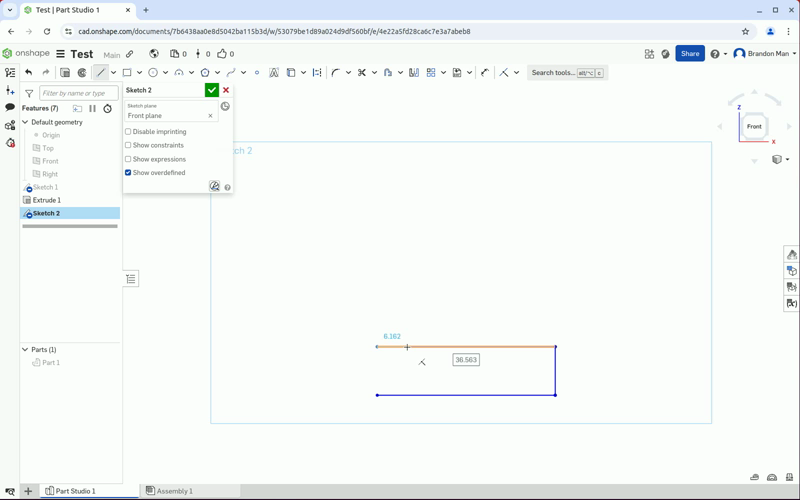
key_down(shift)
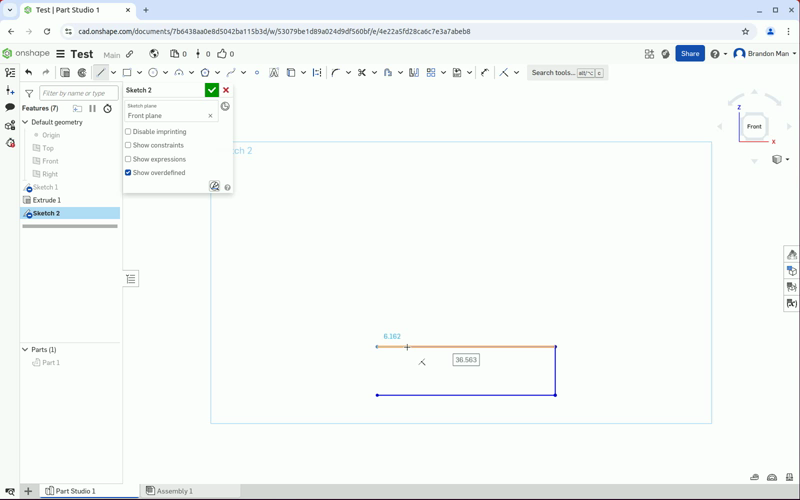
mouse_move(377, 395)
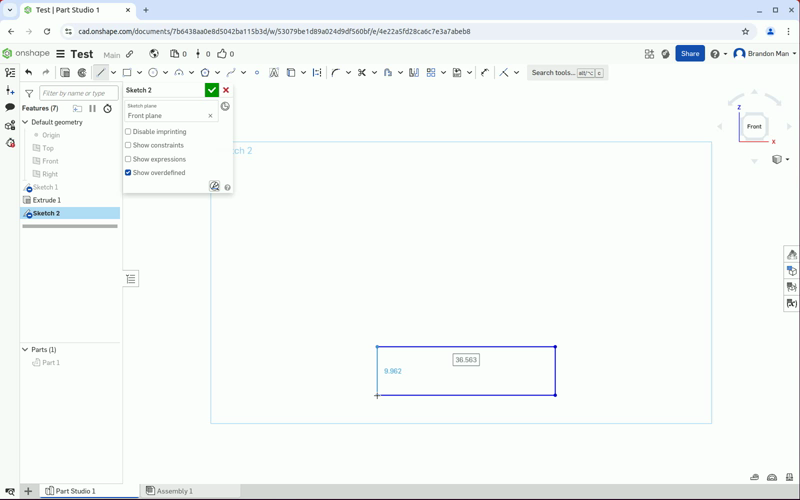
key_up(shift)
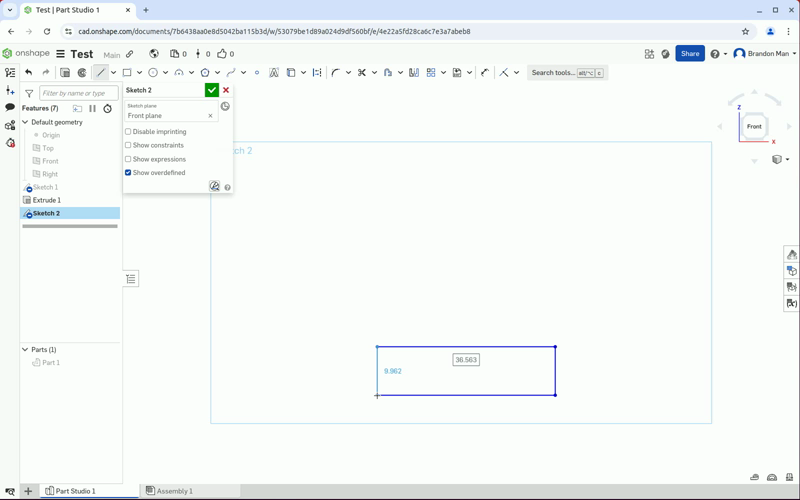
click(377, 395)
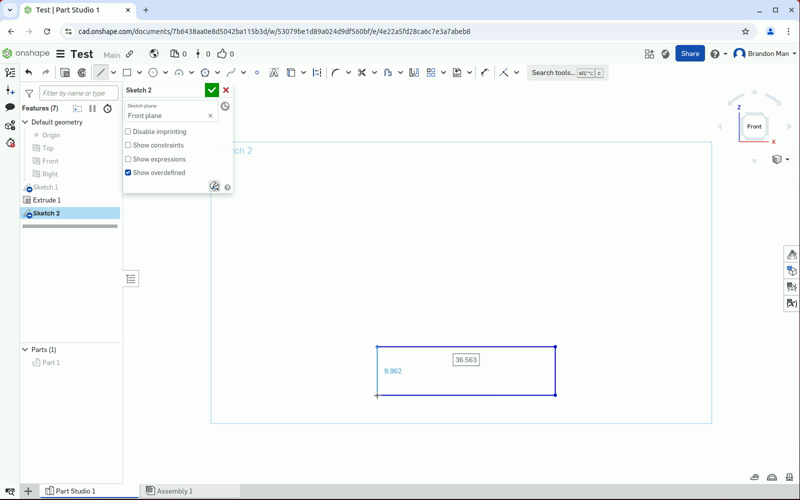
key(esc)
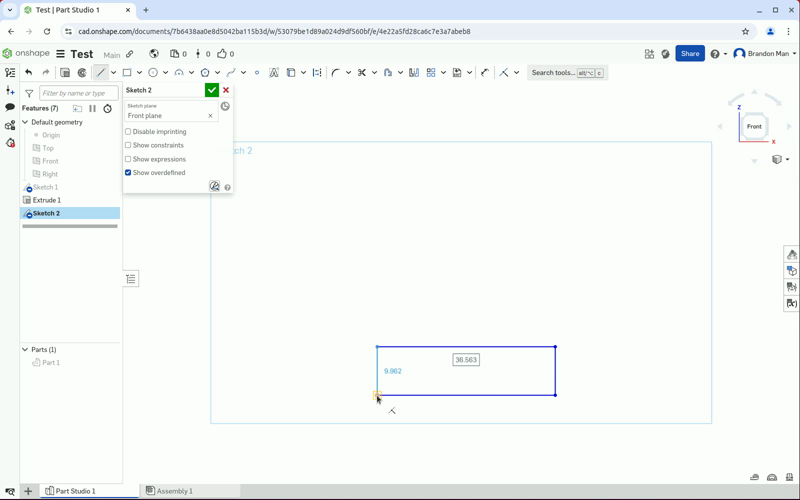
mouse_move(431, 364)
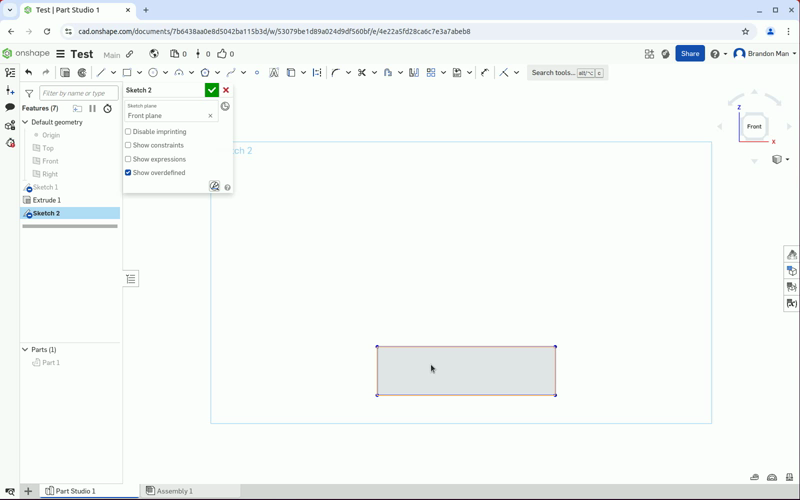
click(431, 364)
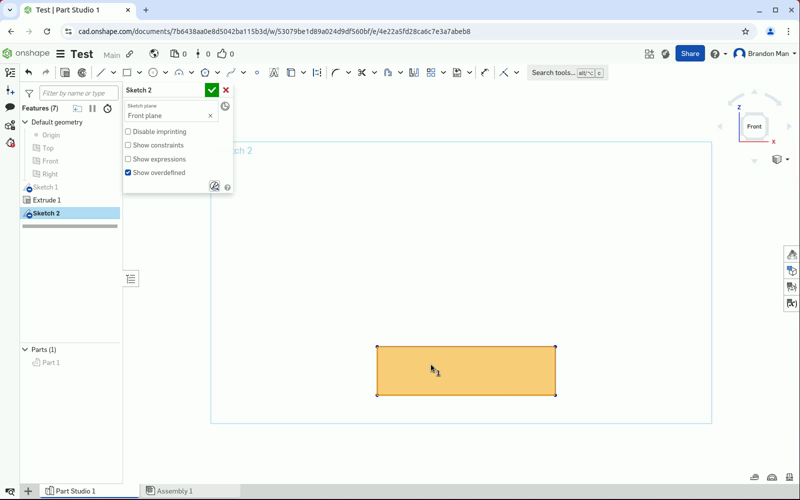
mouse_move(73, 352)
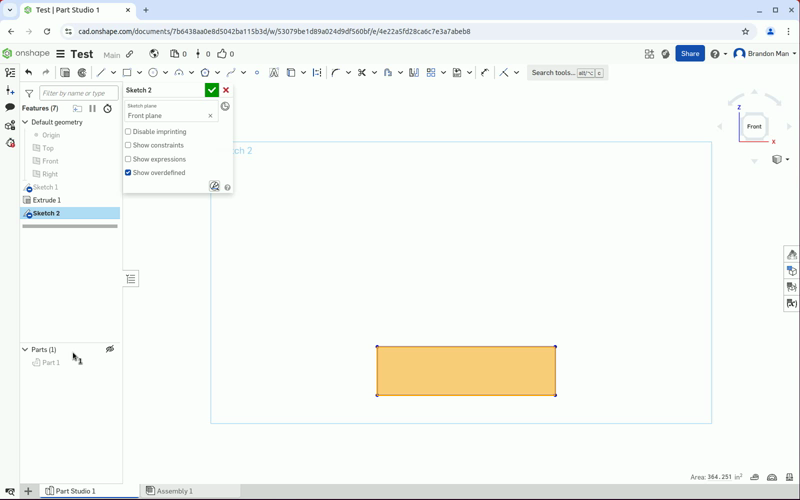
key(shift+y)
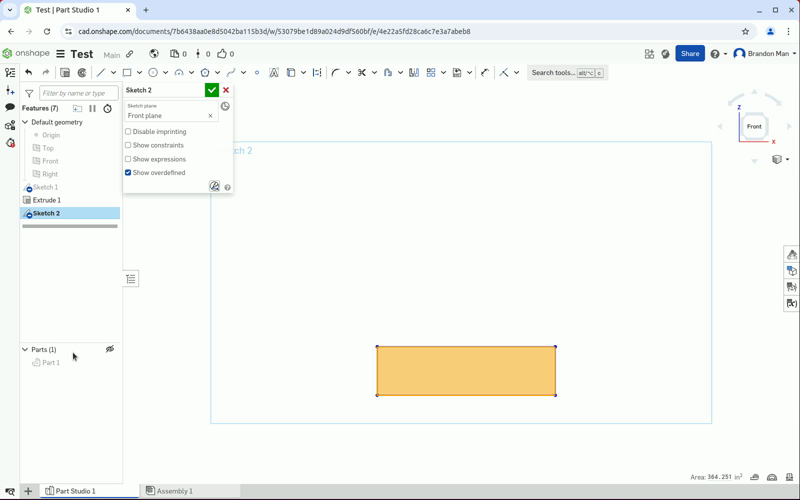
key(shift+e)
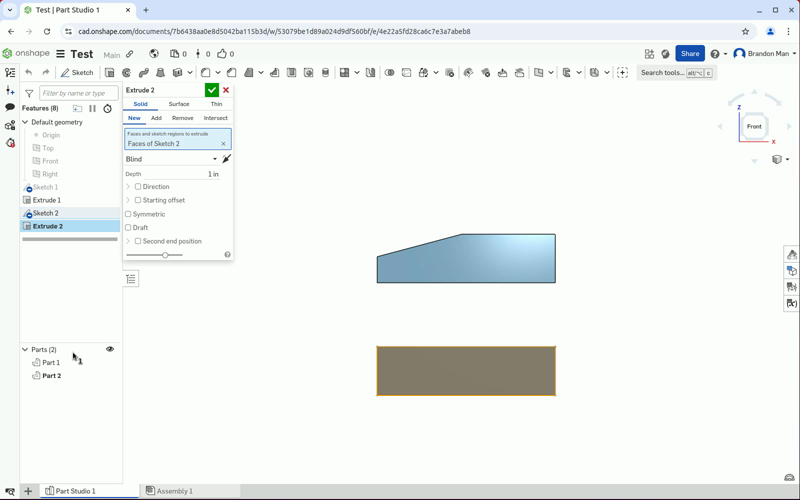
mouse_move(143, 106)
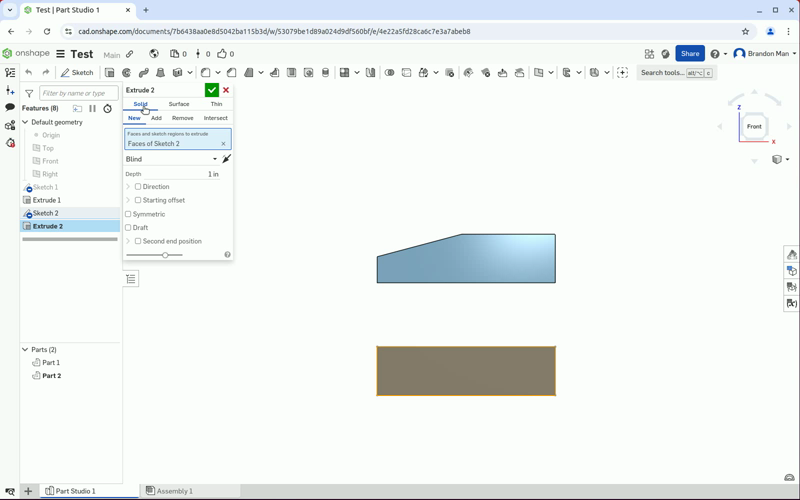
click(143, 106)
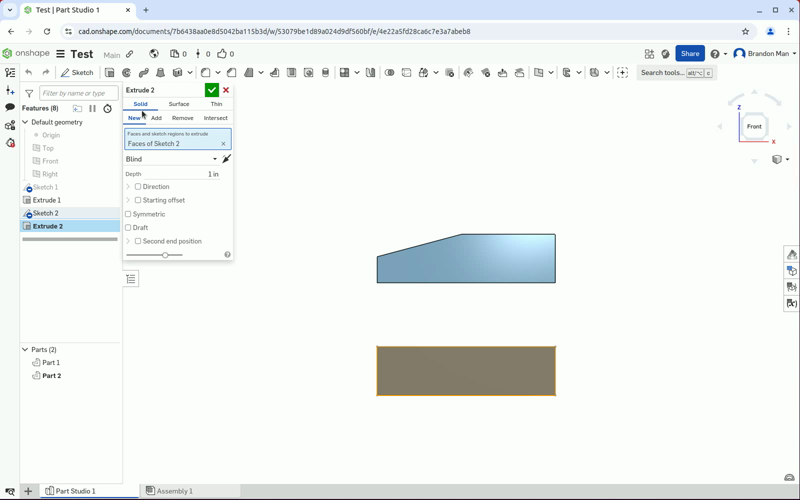
mouse_move(137, 120)
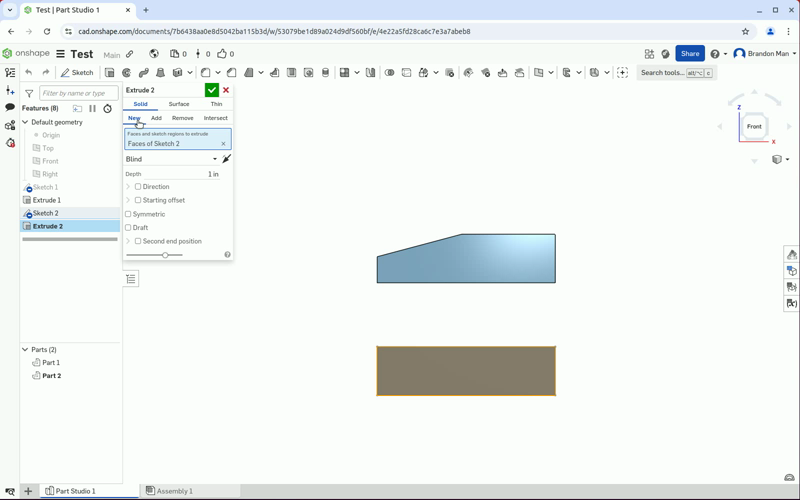
click(137, 120)
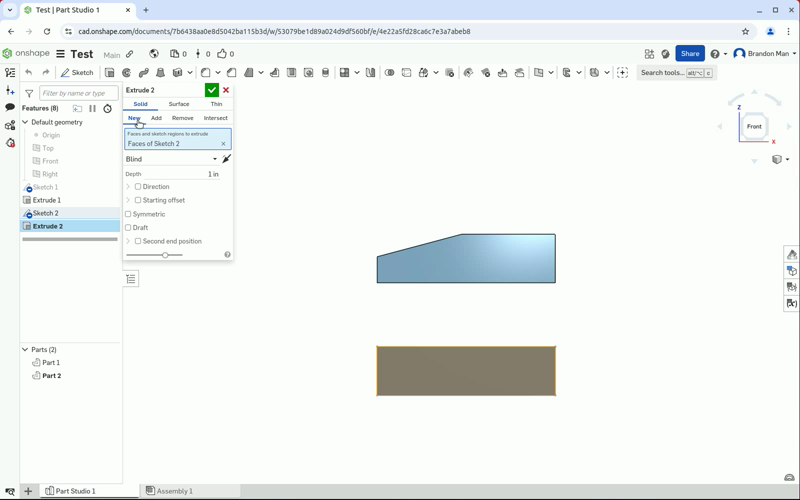
key(tab, 4)
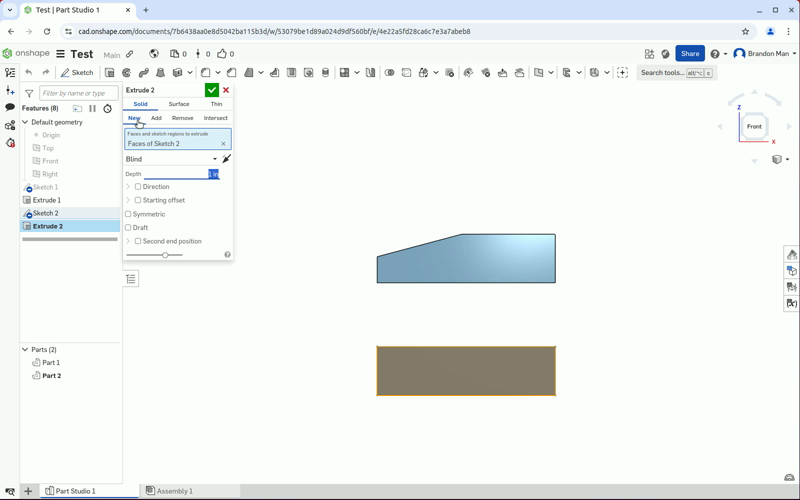
text(12.998)
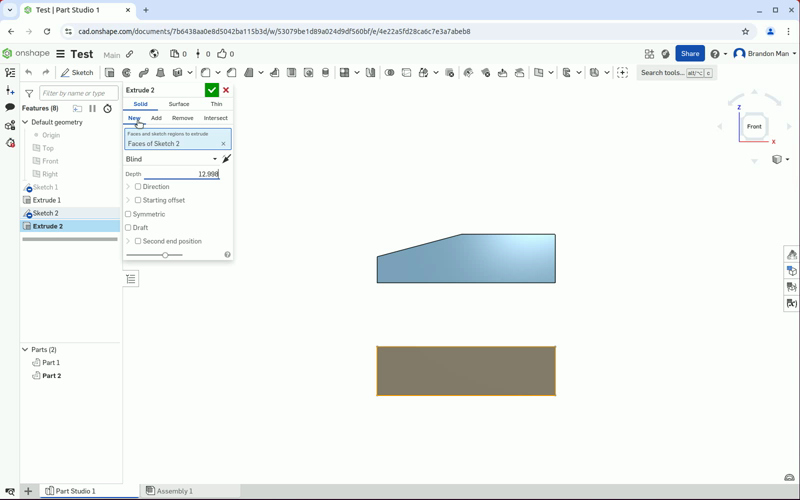
key(tab, 3)
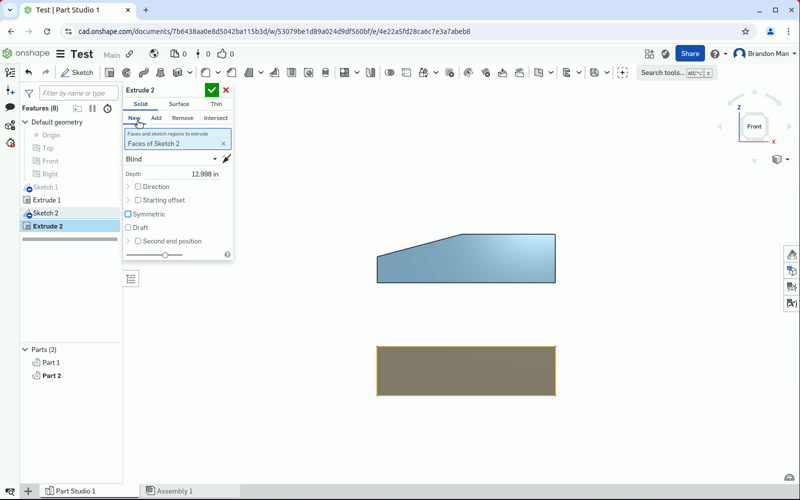
key(space)
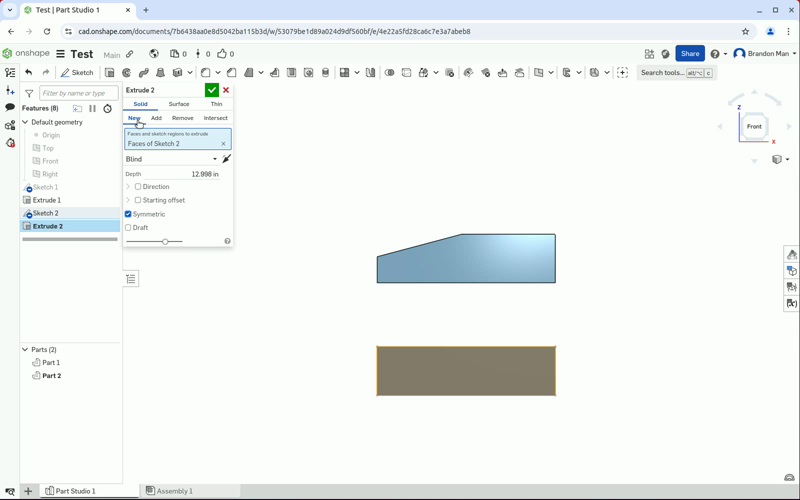
key(enter)
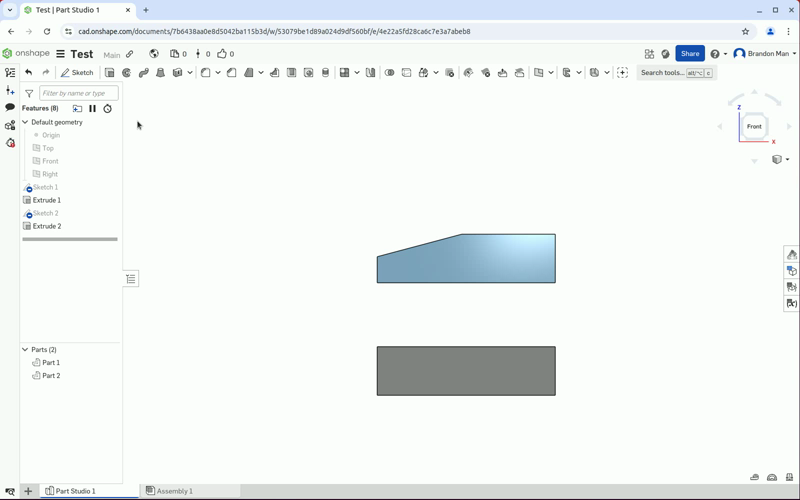
key(shift+h)
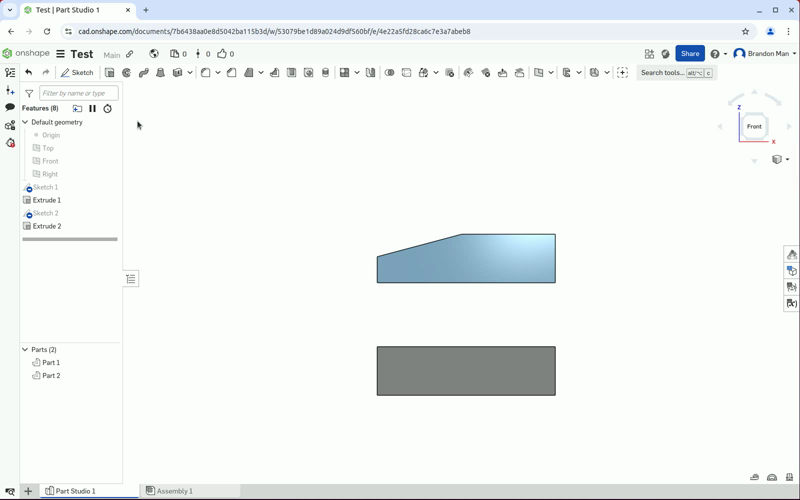
key(shift+h)
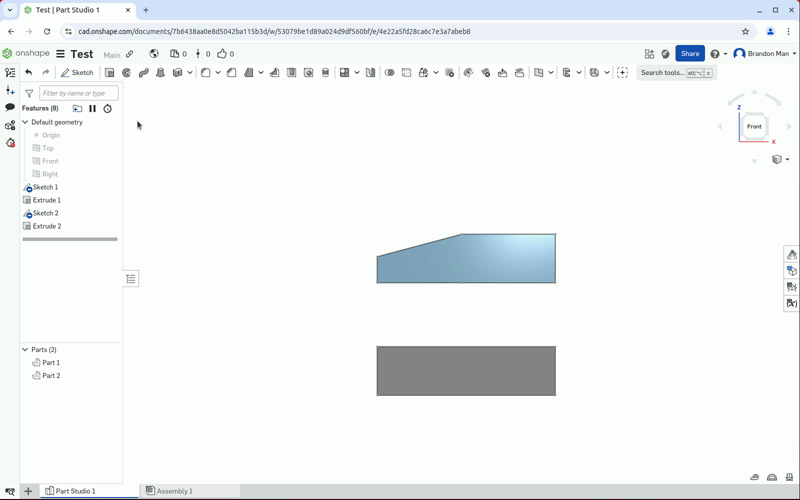
key(shift+7)
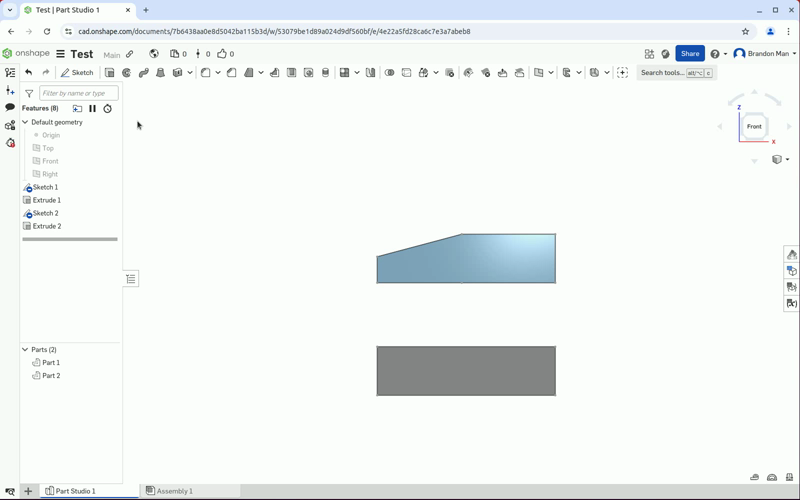
key(left, 2)
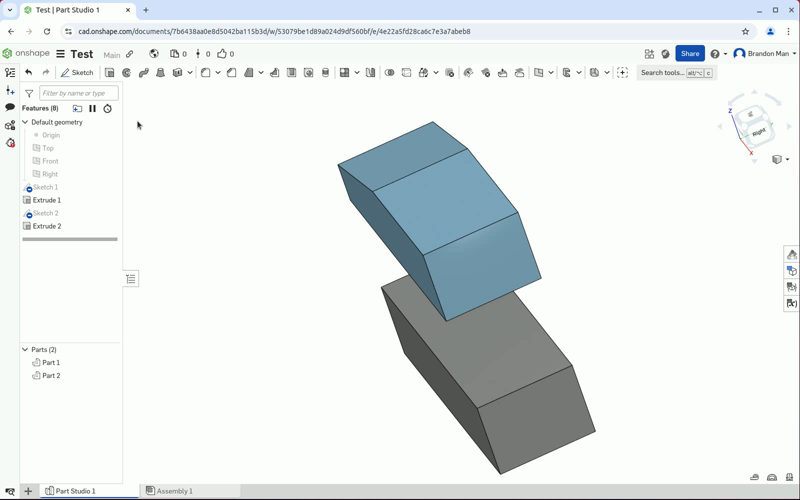
key(down, 2)
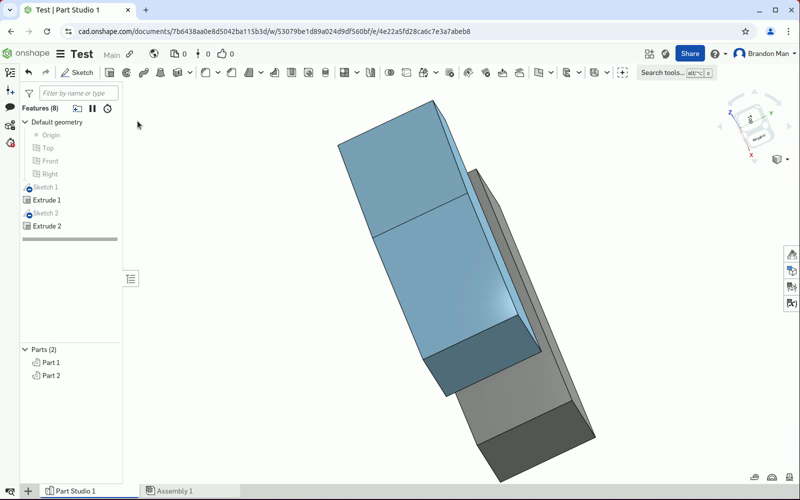
key(up, 2)
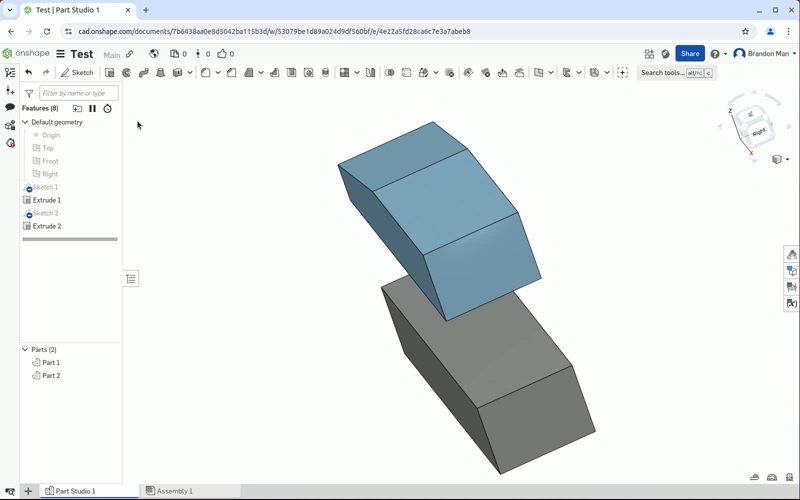
key(right, 2)
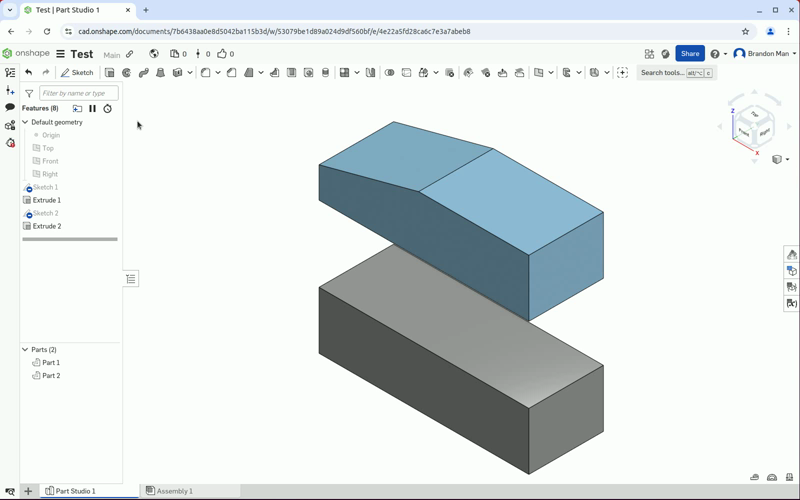
mouse_move(73, 189)
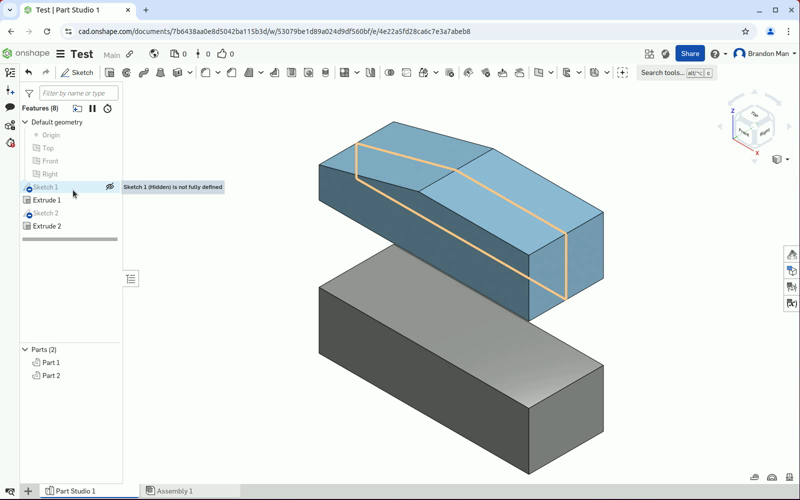
click(73, 189)